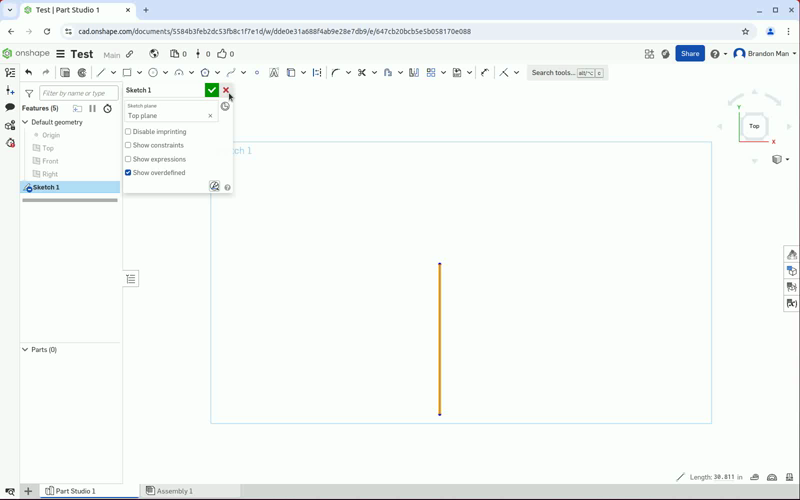
key(shift+h)
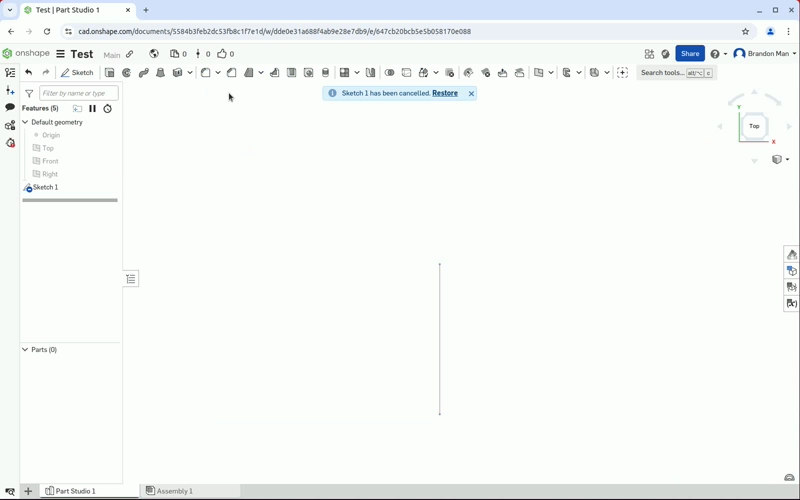
key(shift+s)
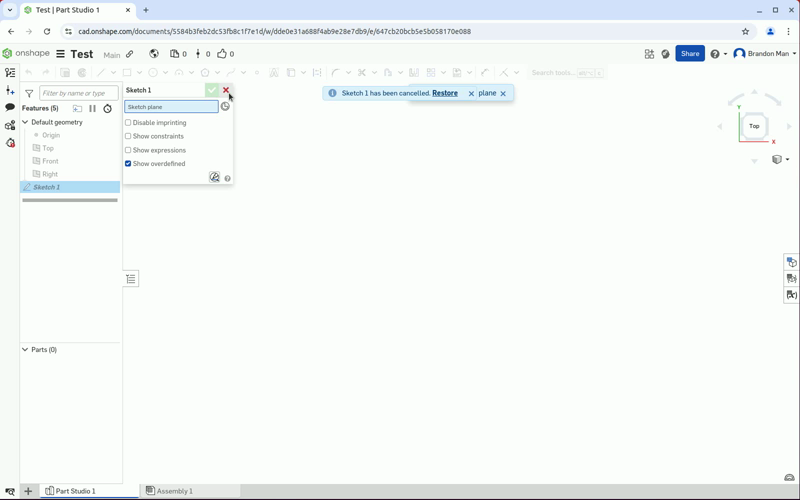
mouse_move(73, 150)
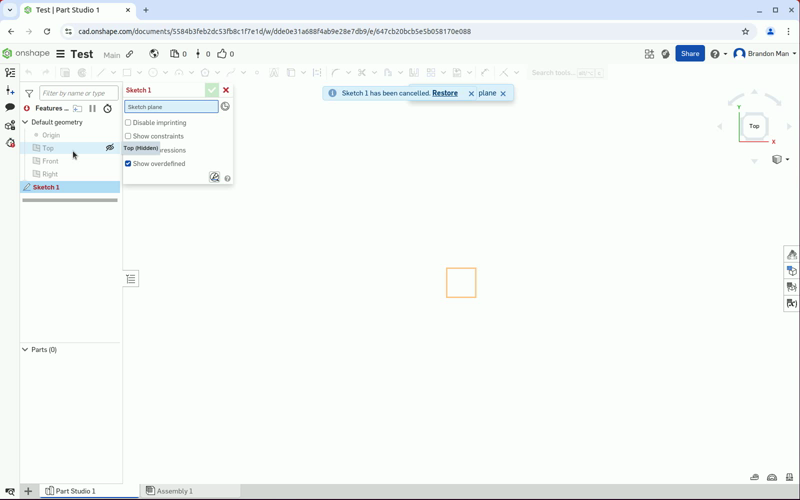
click(73, 150)
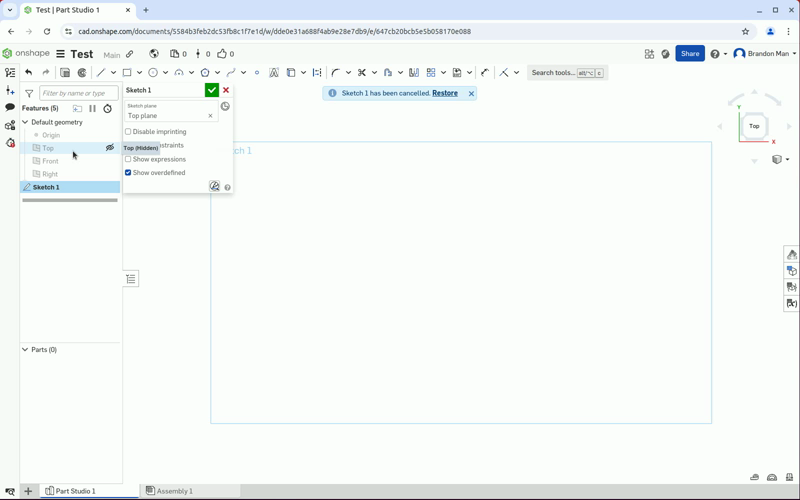
mouse_move(73, 352)
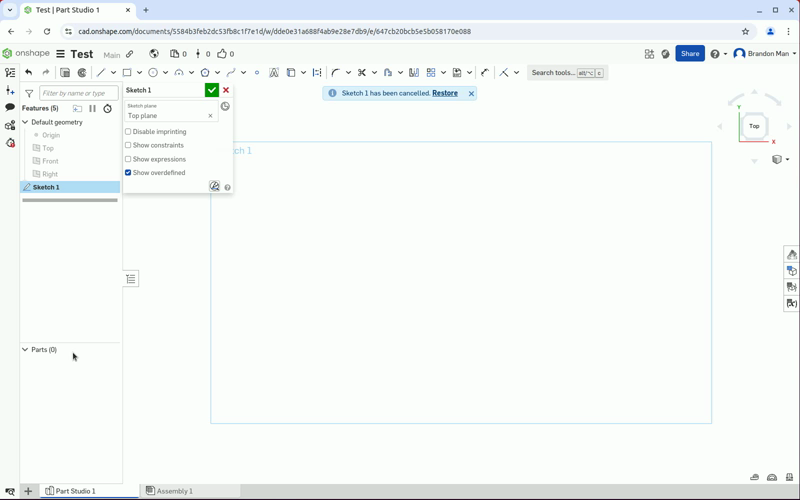
key(y)
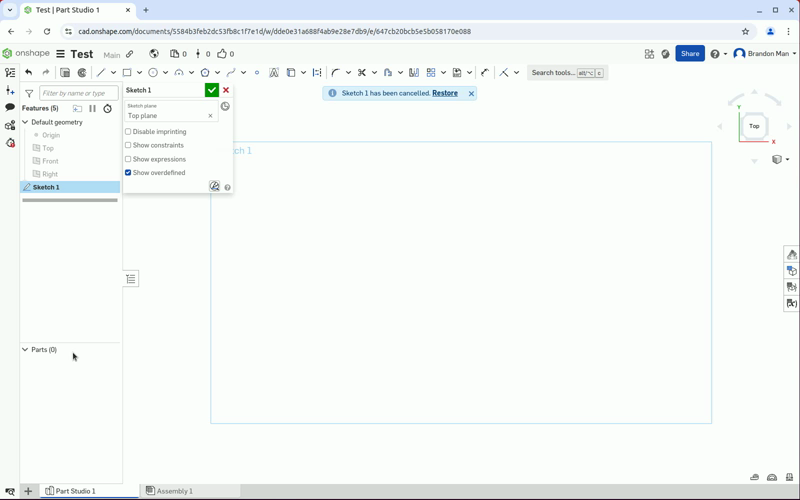
key(l)
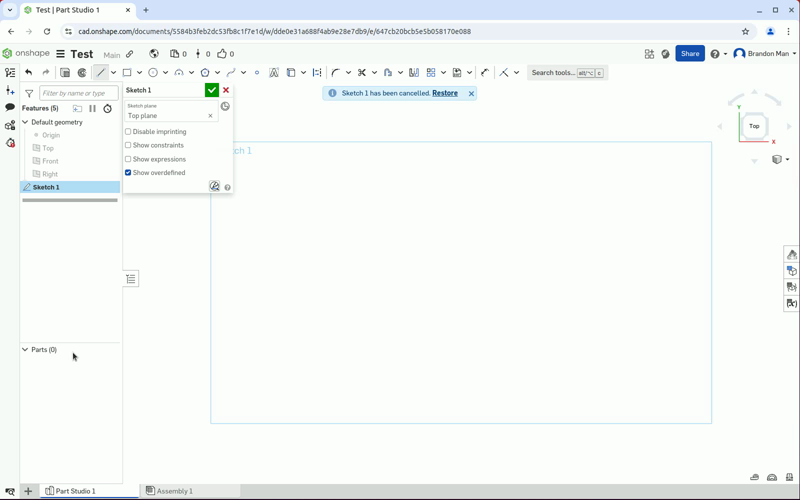
key_down(shift)
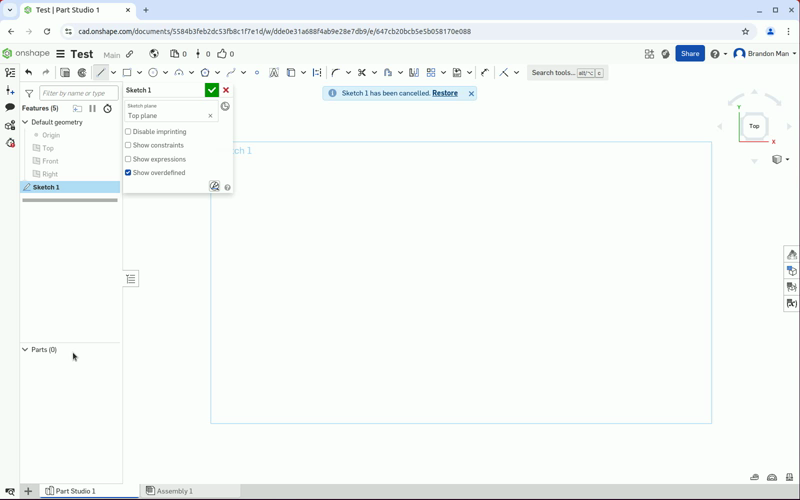
mouse_move(541, 319)
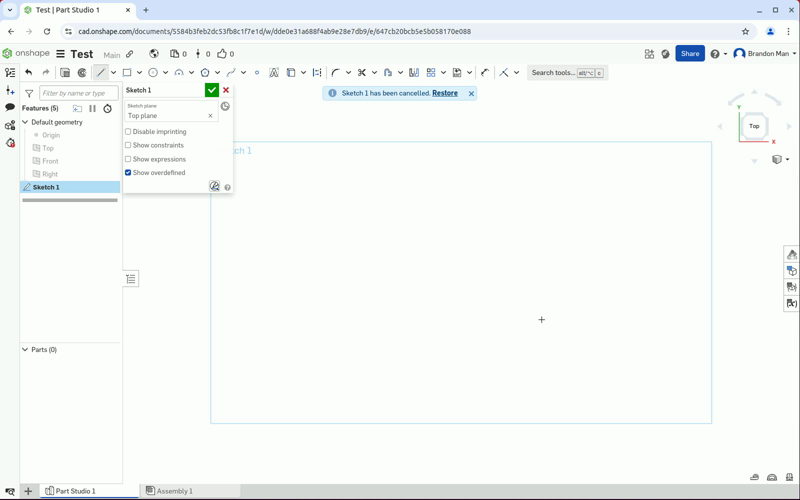
click(541, 319)
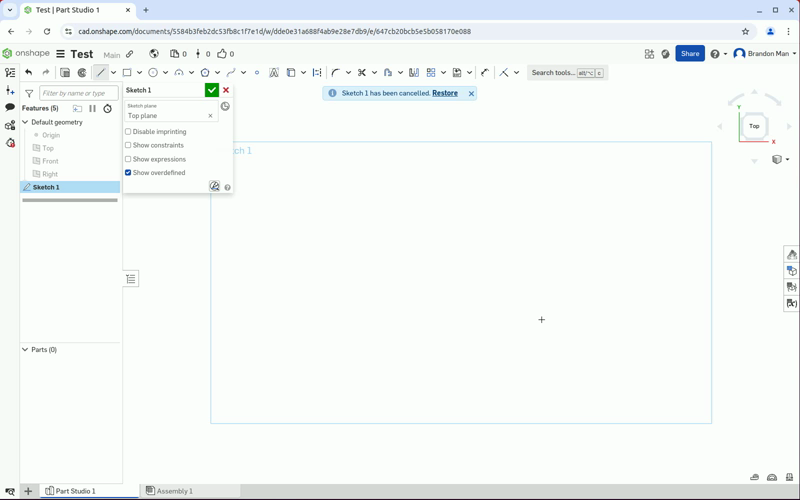
key_up(shift)
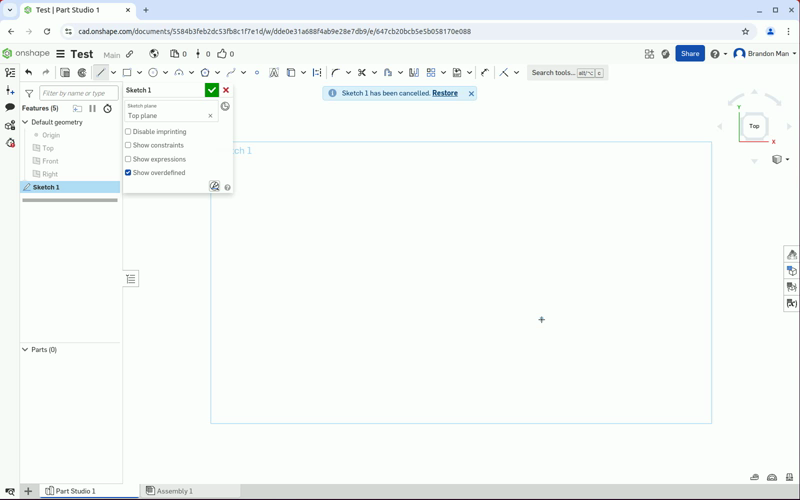
key_down(shift)
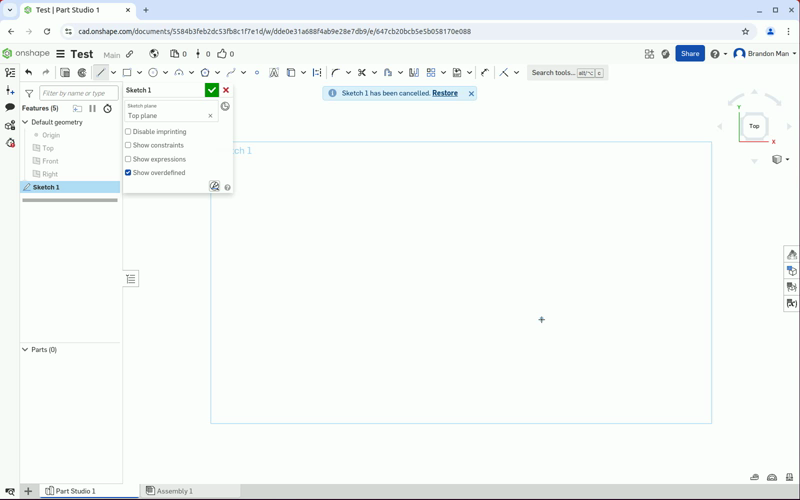
mouse_move(571, 319)
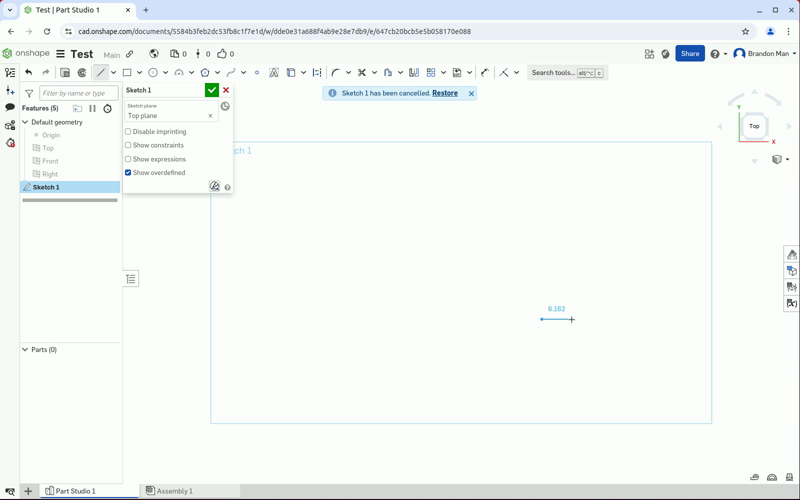
mouse_move(573, 319)
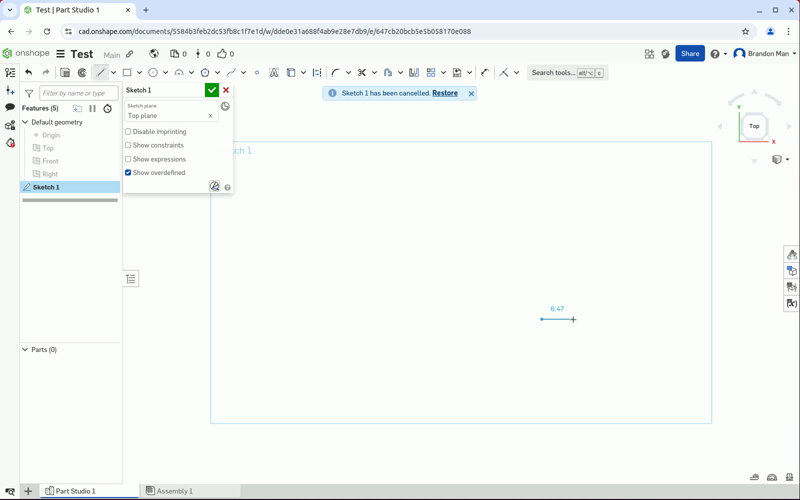
click(573, 319)
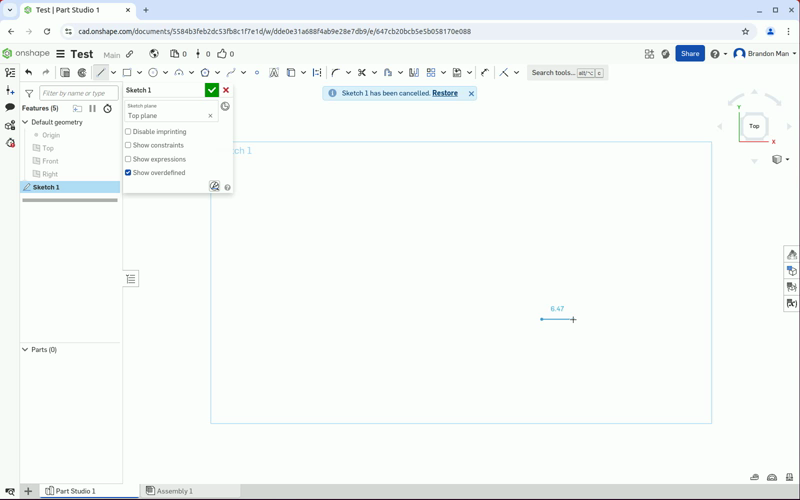
key_up(shift)
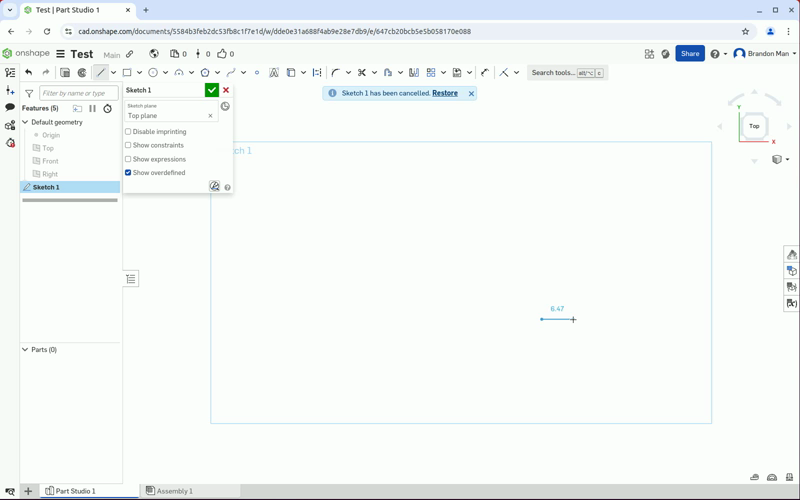
key_down(shift)
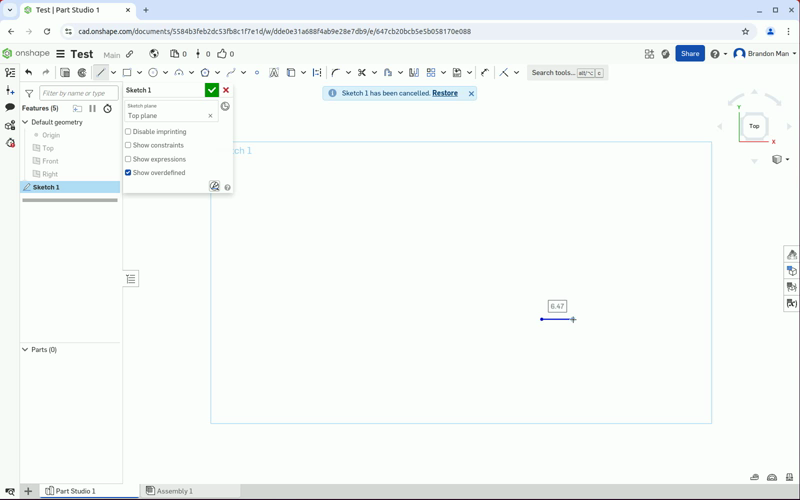
mouse_move(573, 247)
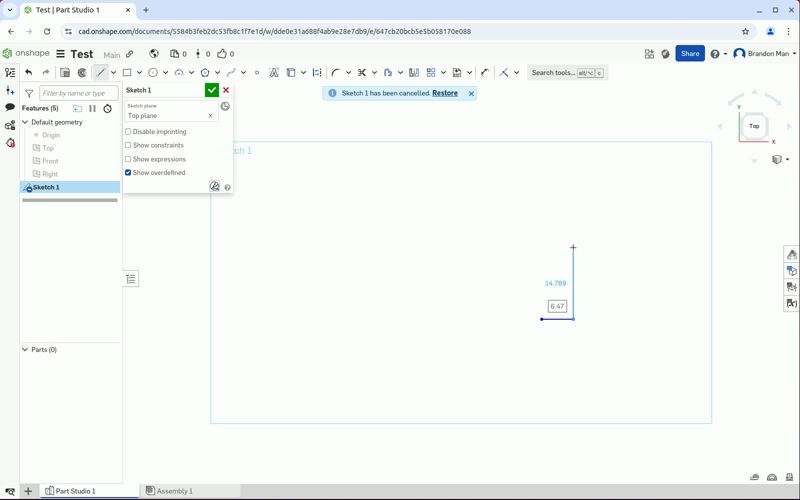
click(573, 247)
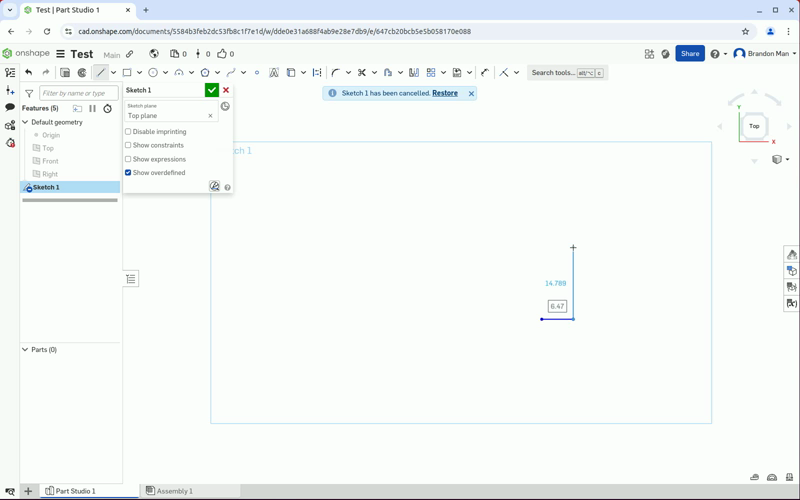
key_up(shift)
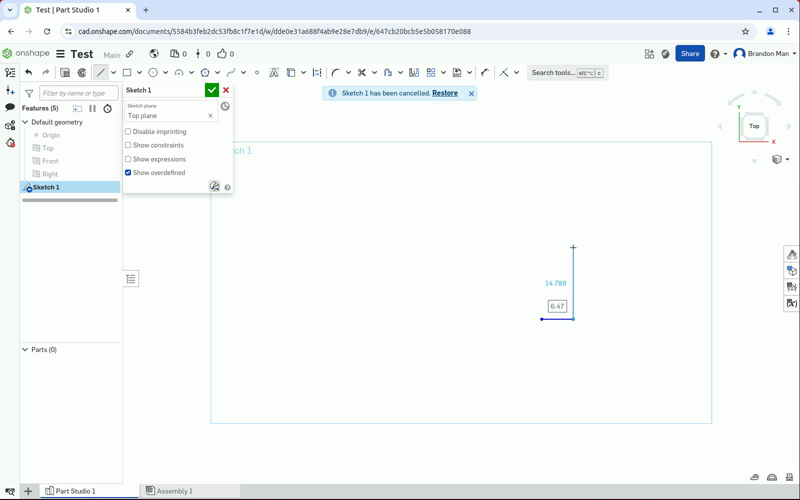
key_down(shift)
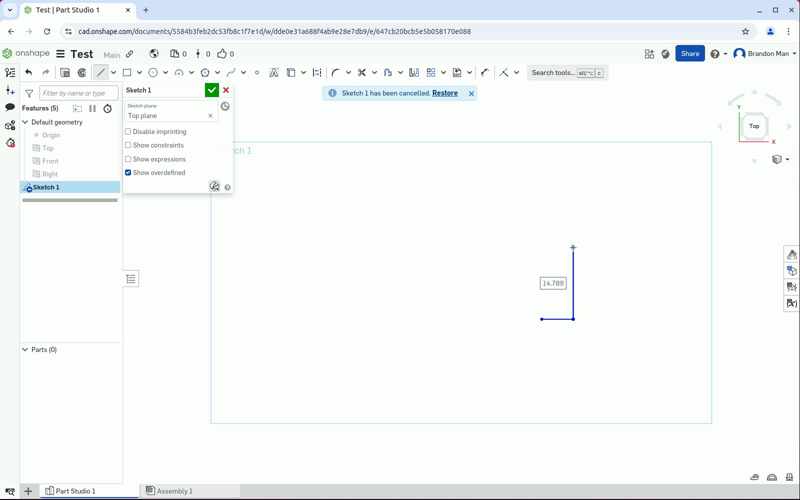
mouse_move(589, 247)
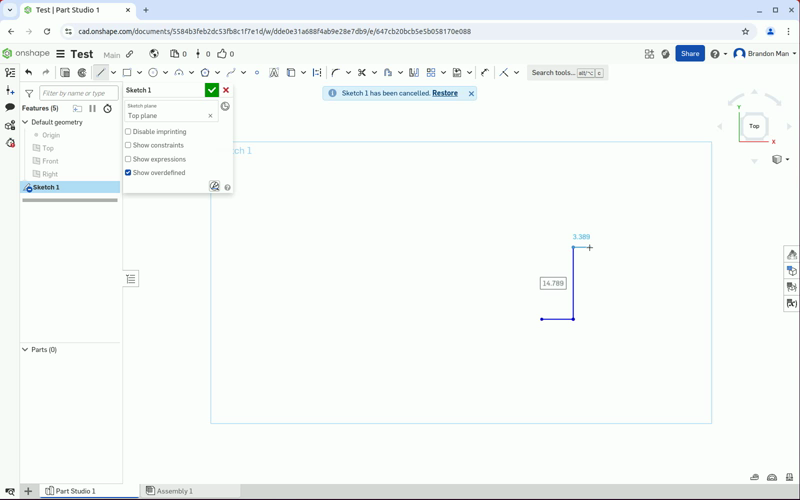
mouse_move(541, 247)
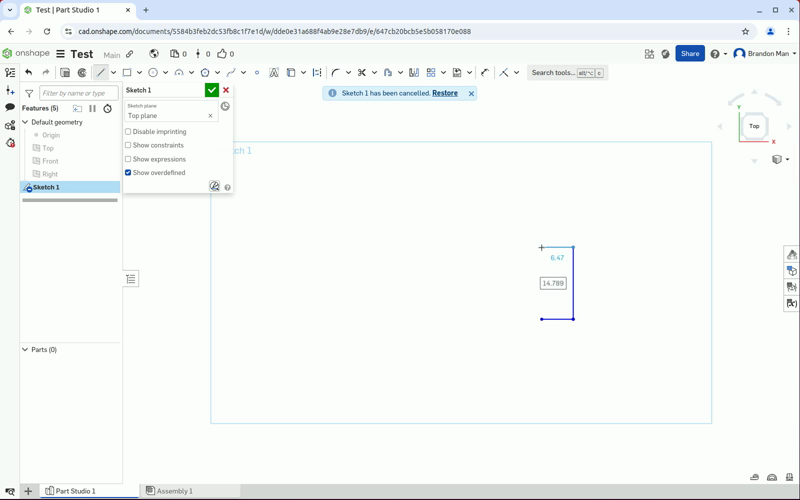
click(541, 247)
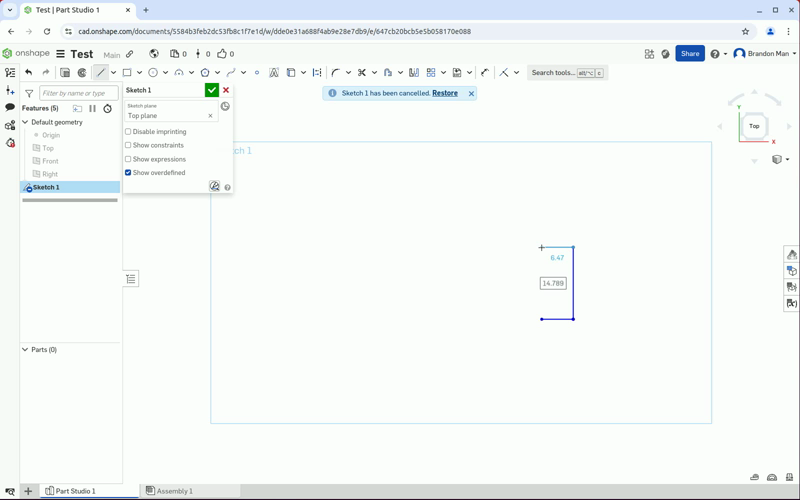
key_up(shift)
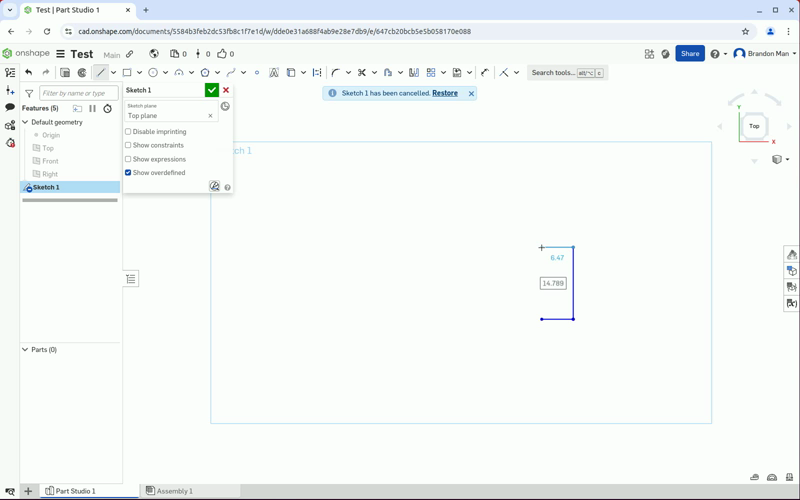
key_down(shift)
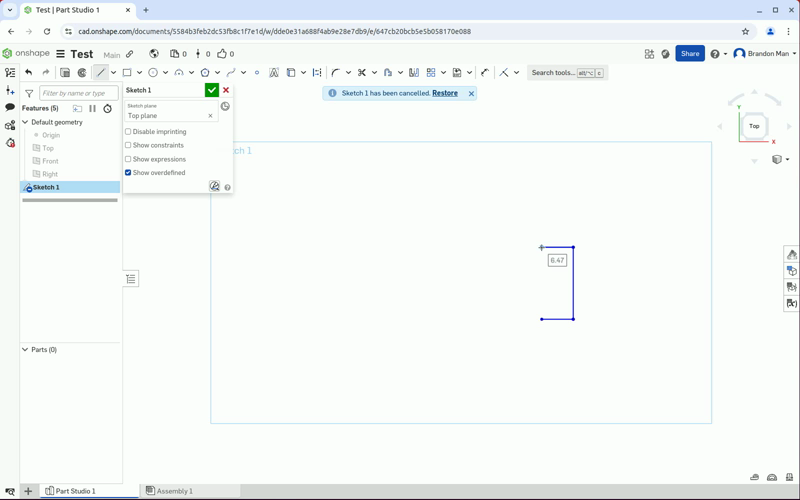
mouse_move(541, 319)
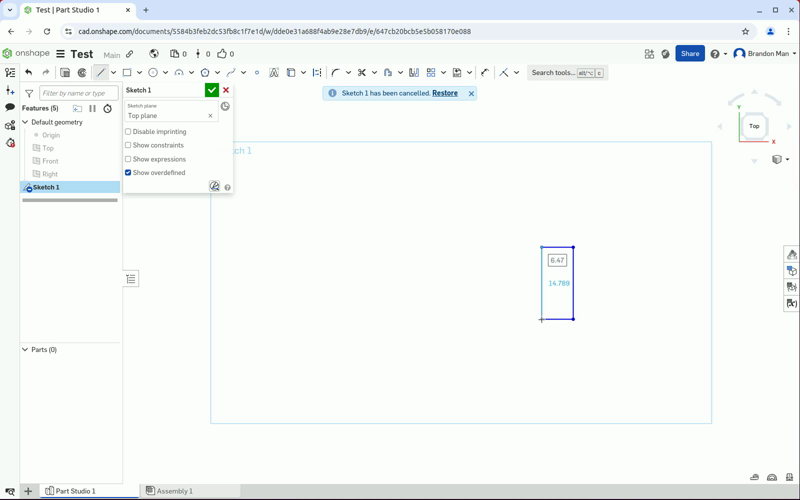
key_up(shift)
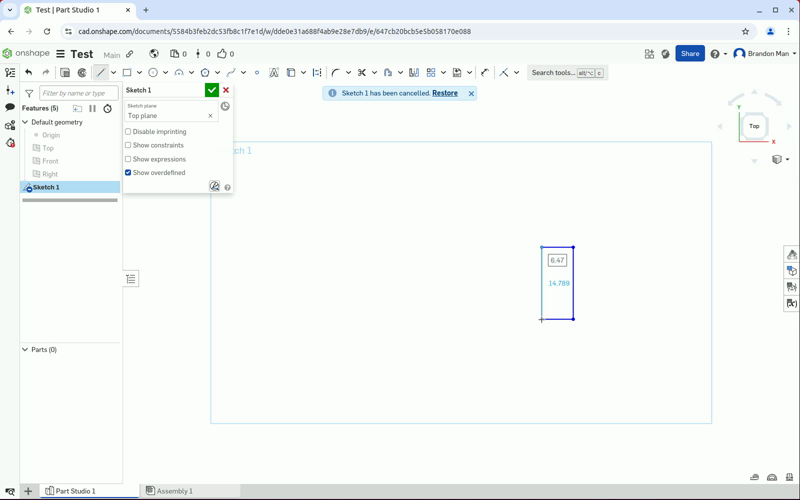
click(541, 319)
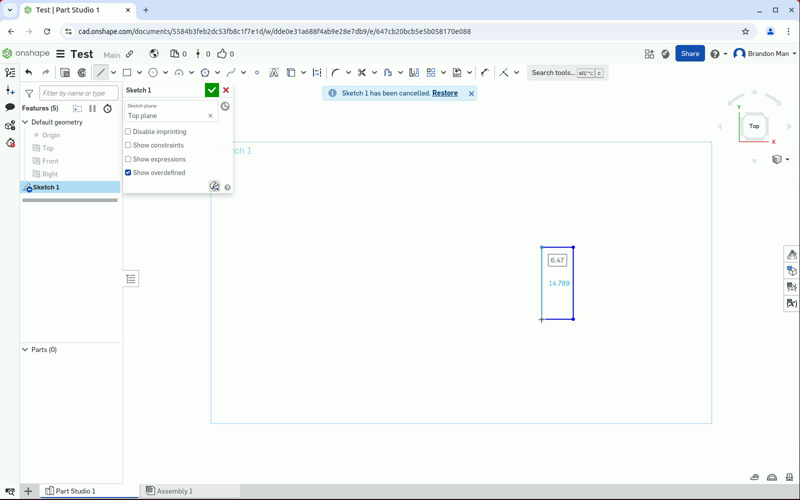
key(esc)
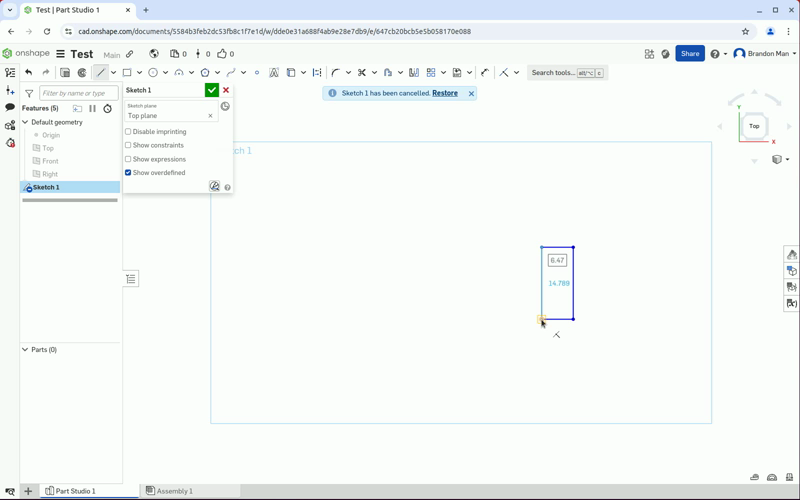
key(c)
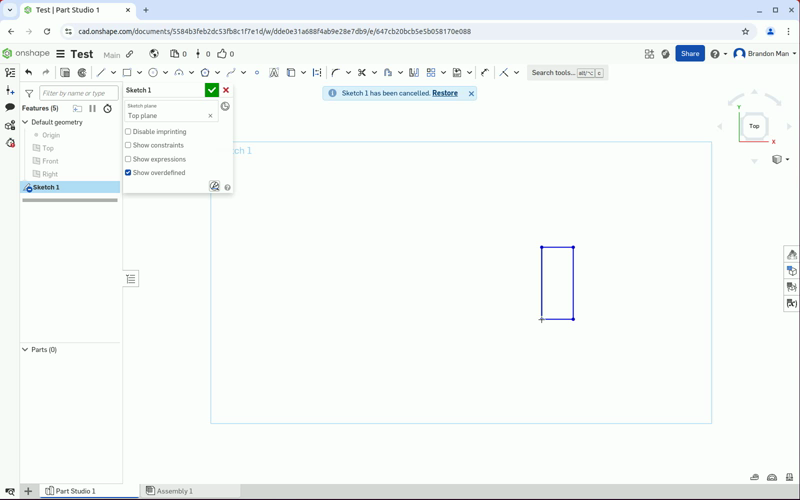
key_down(shift)
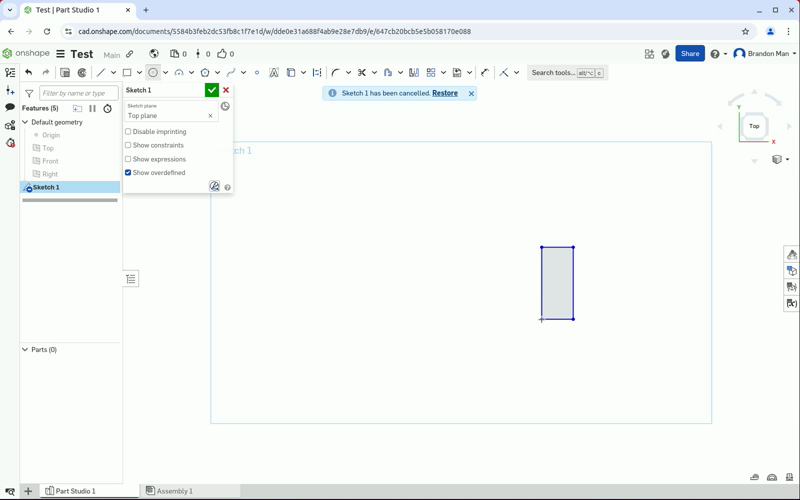
mouse_move(557, 304)
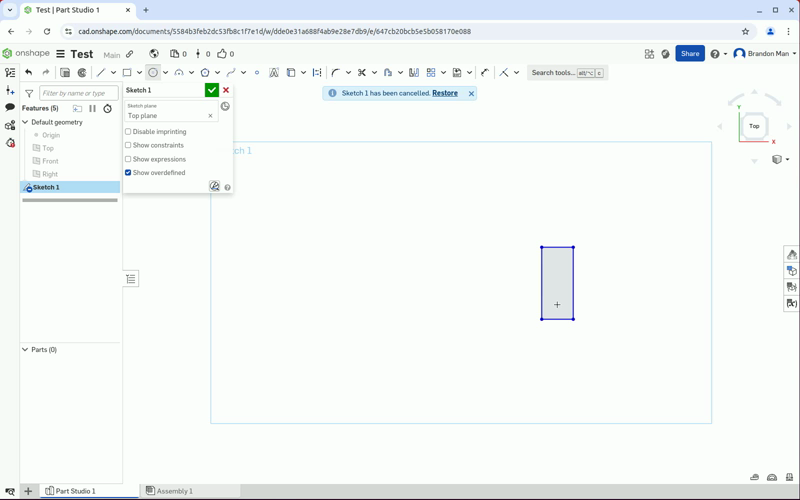
click(557, 304)
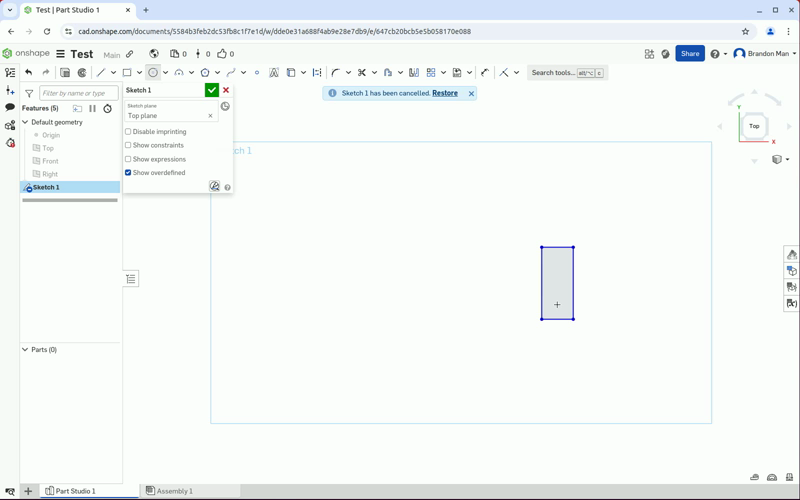
key_up(shift)
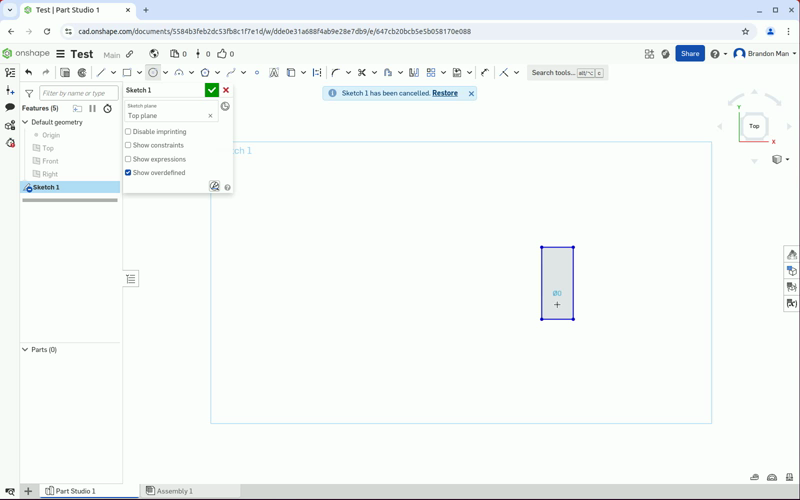
mouse_move(564, 304)
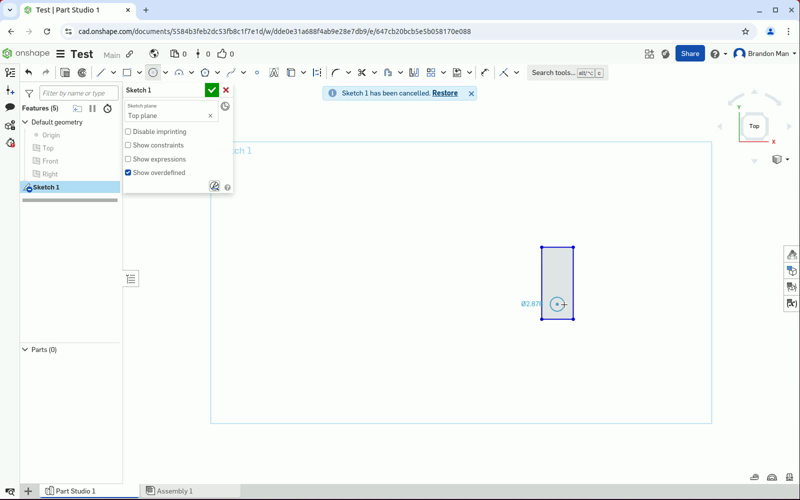
click(564, 304)
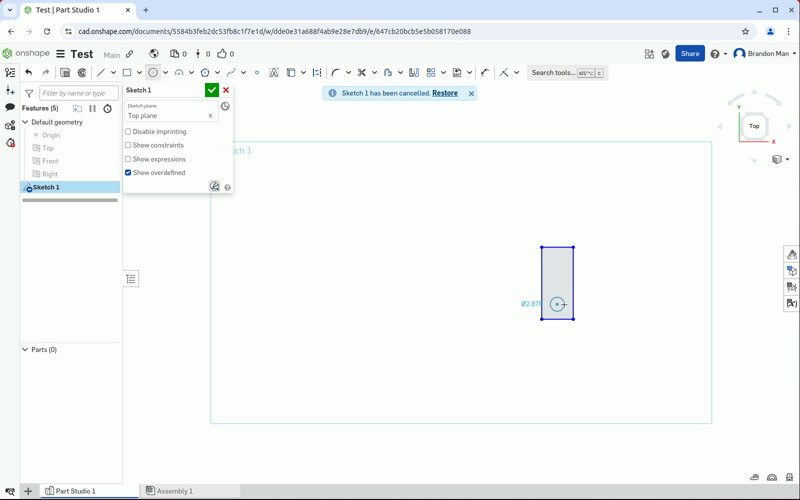
key(esc)
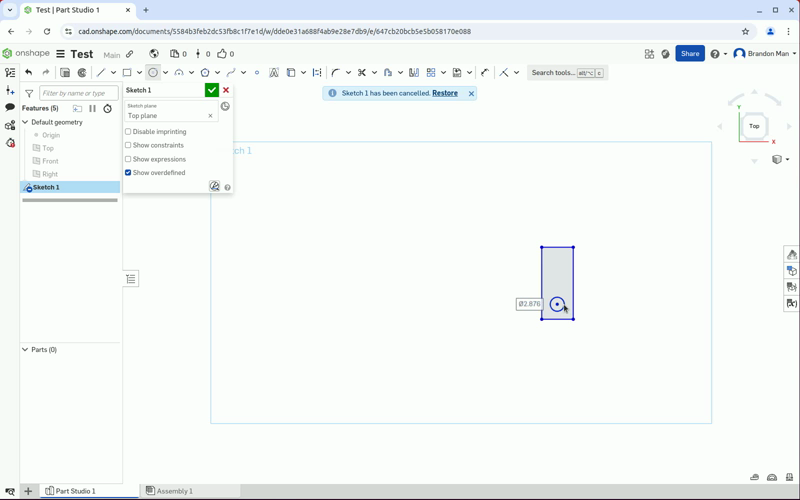
key(c)
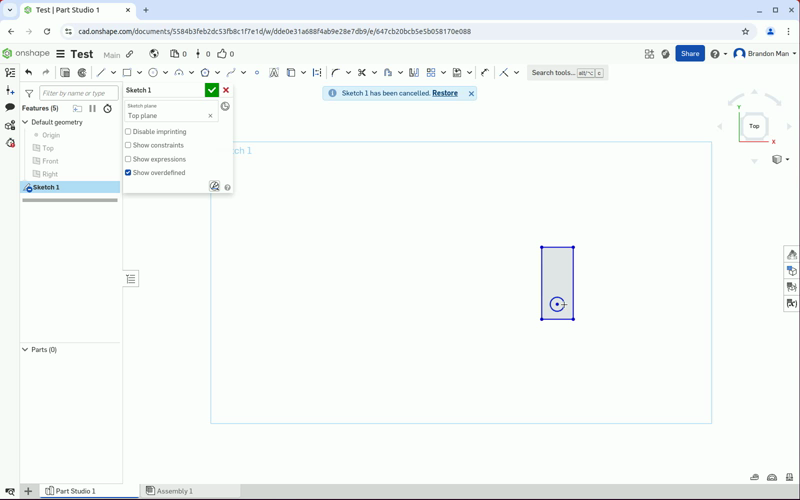
key_down(shift)
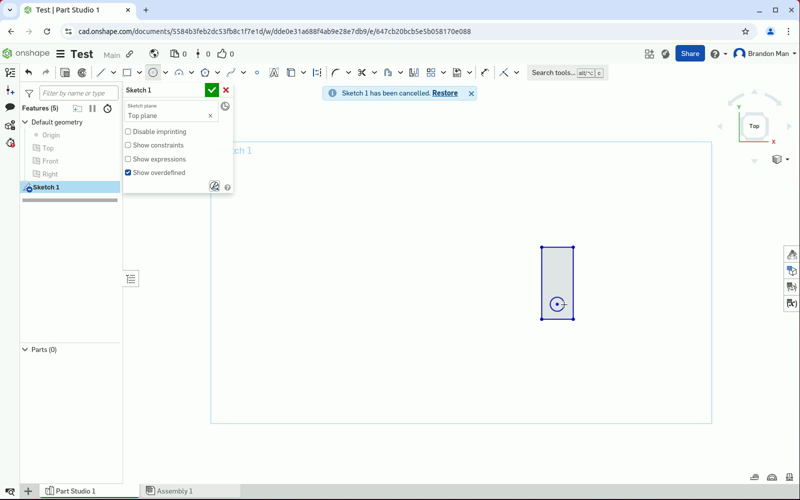
mouse_move(557, 262)
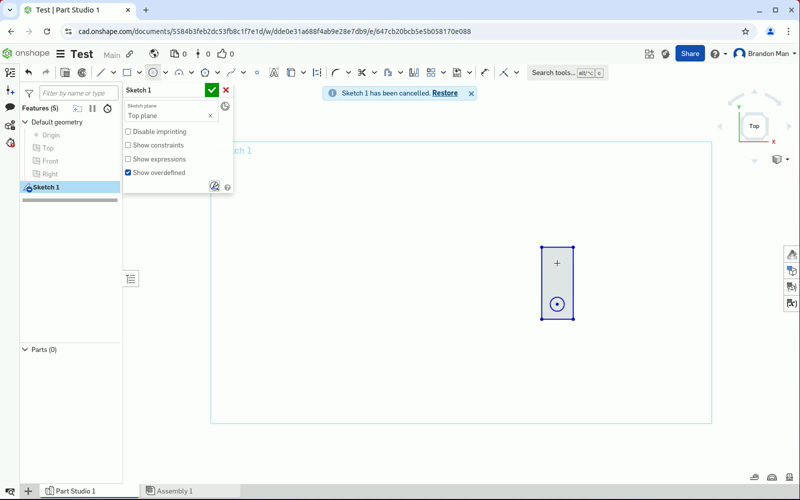
click(557, 262)
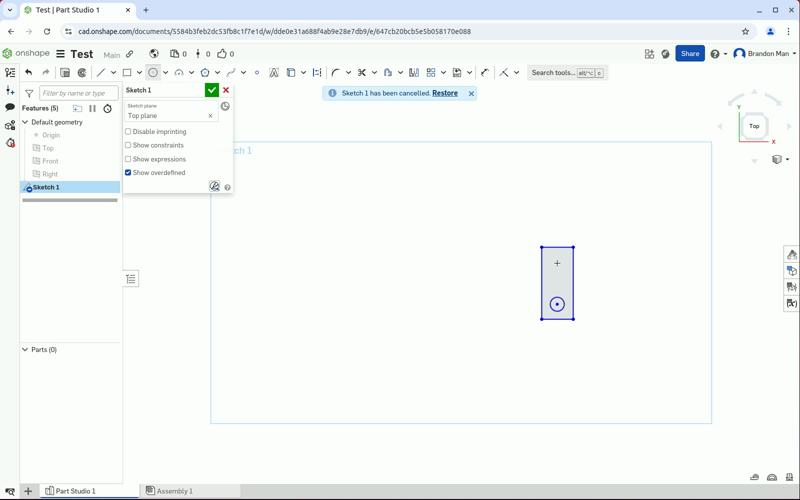
key_up(shift)
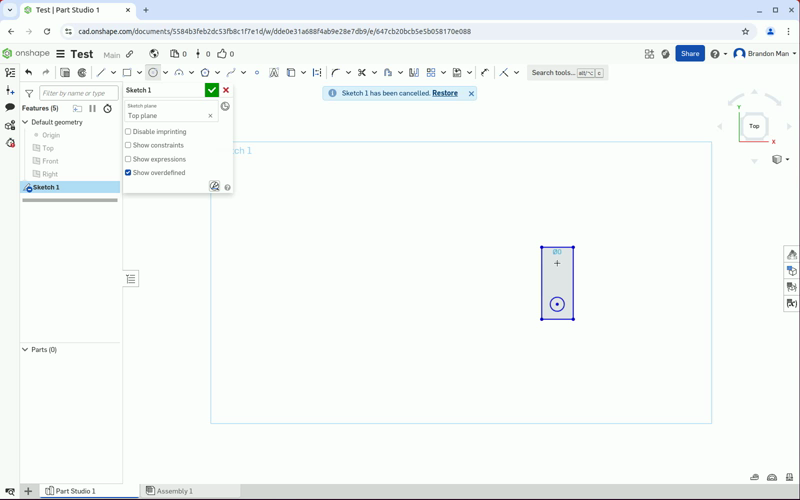
mouse_move(564, 262)
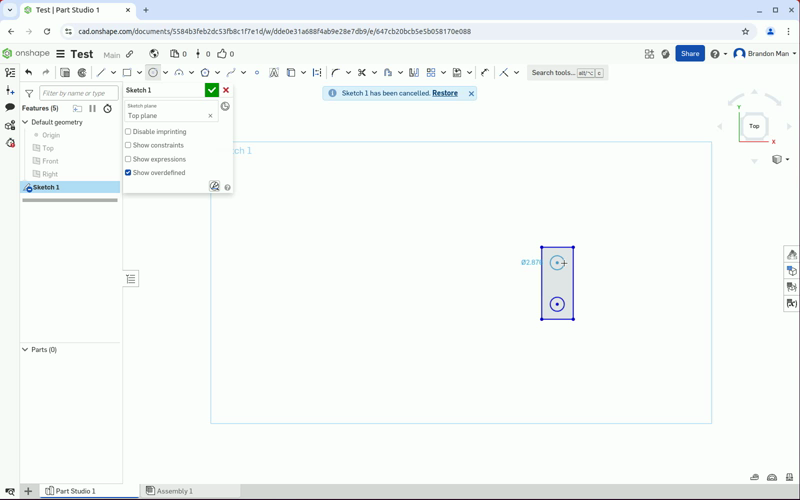
click(564, 262)
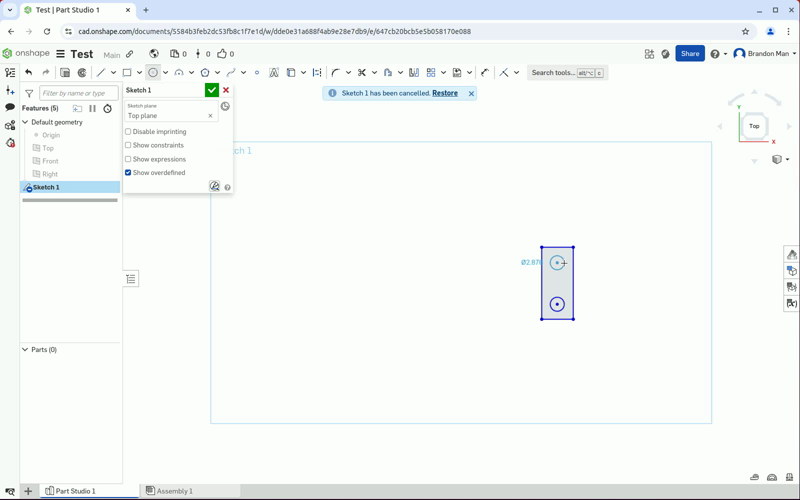
key(esc)
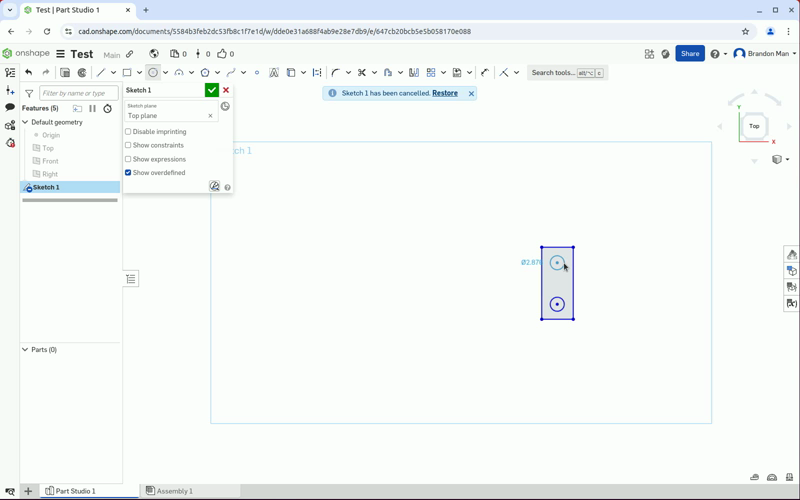
mouse_move(571, 268)
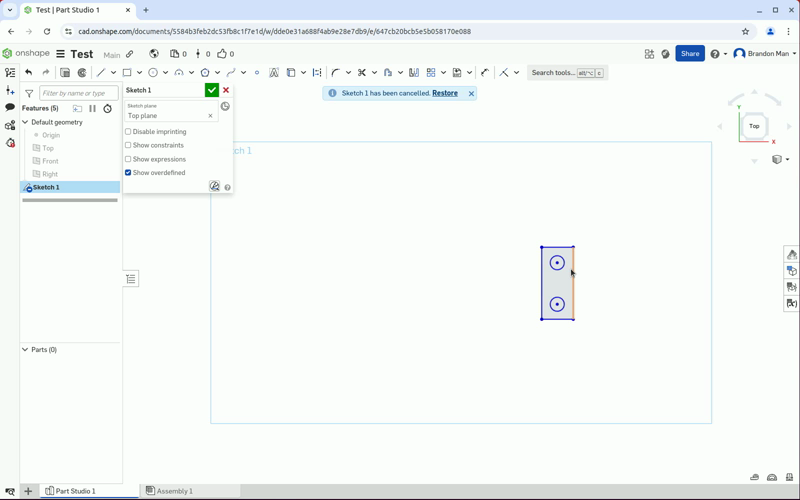
click(571, 268)
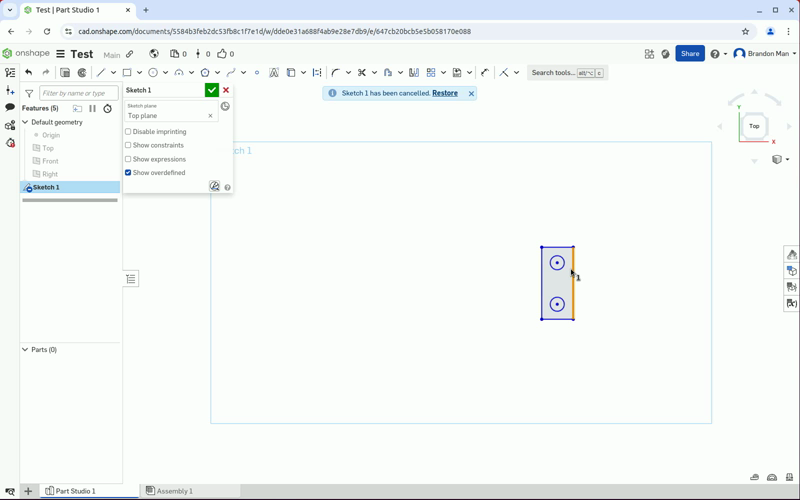
mouse_move(73, 352)
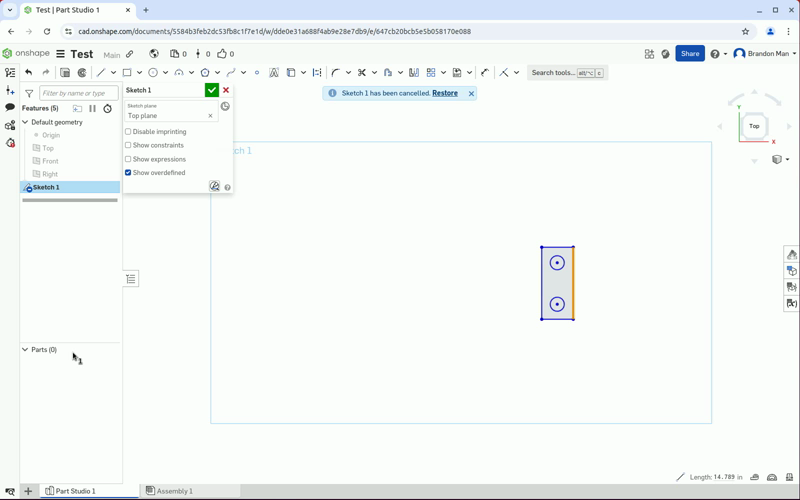
key(shift+y)
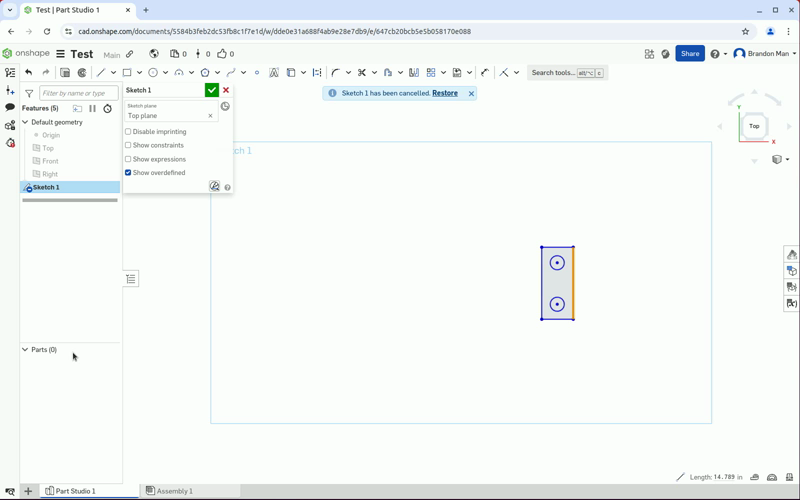
key(shift+e)
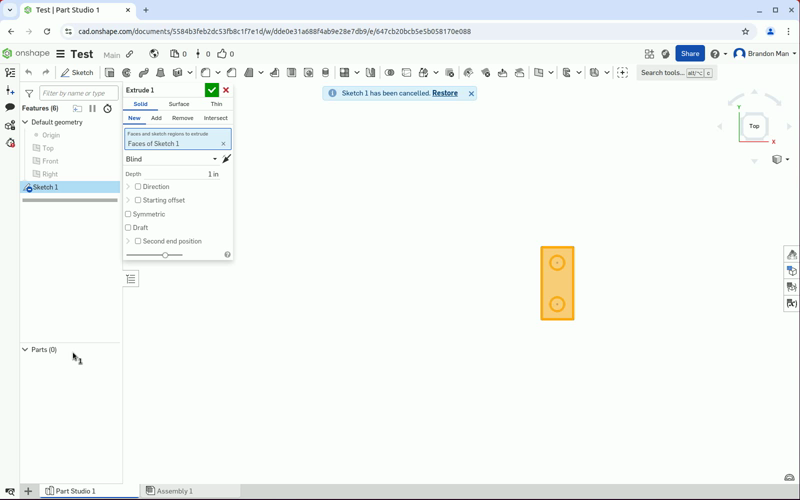
mouse_move(143, 106)
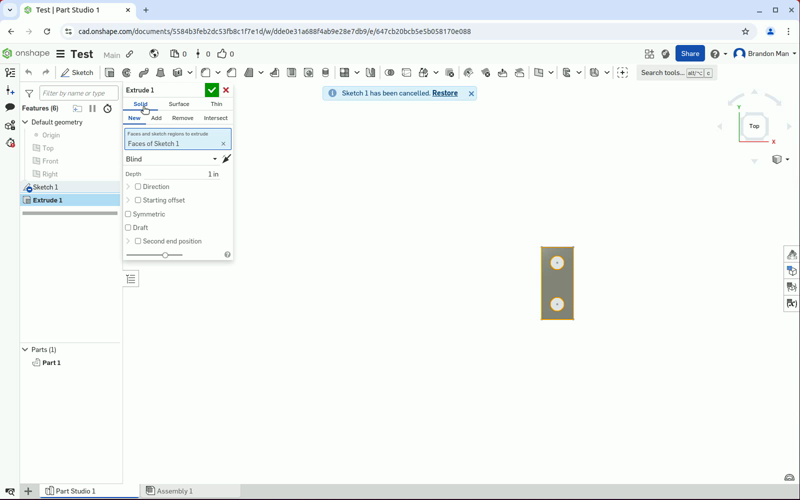
click(143, 106)
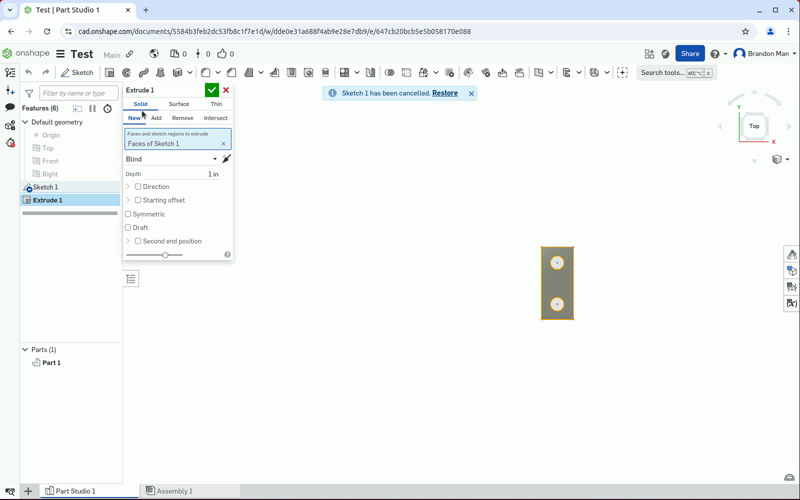
mouse_move(137, 120)
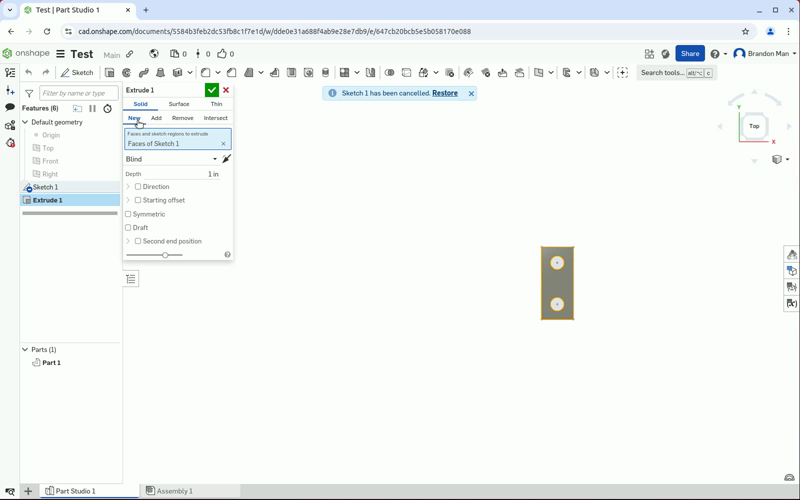
click(137, 120)
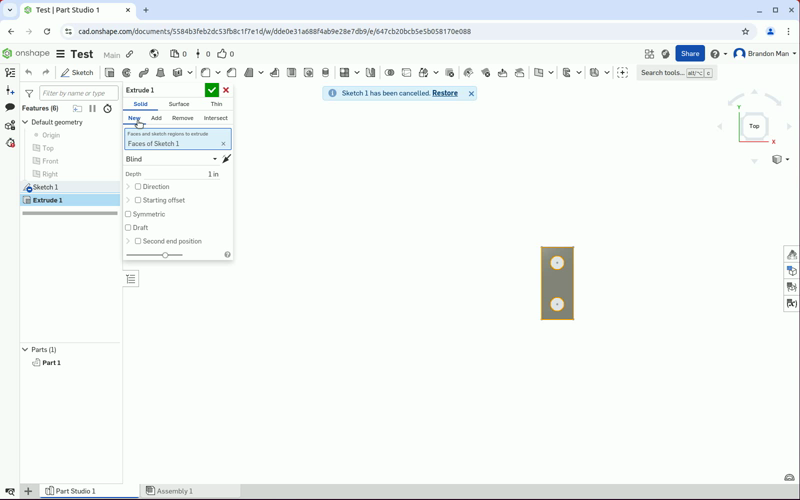
key(tab, 4)
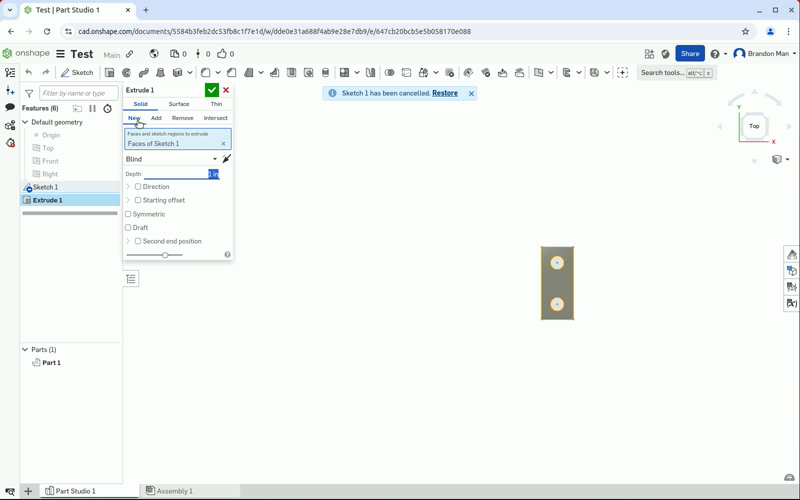
text(1.204)
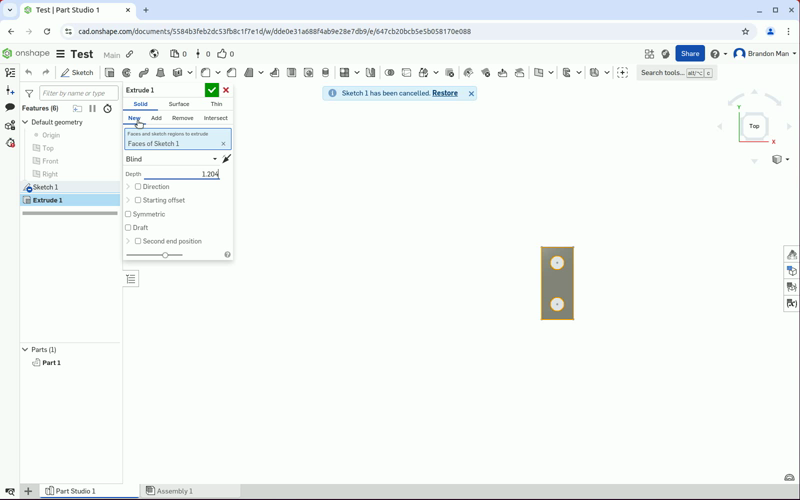
key(enter)
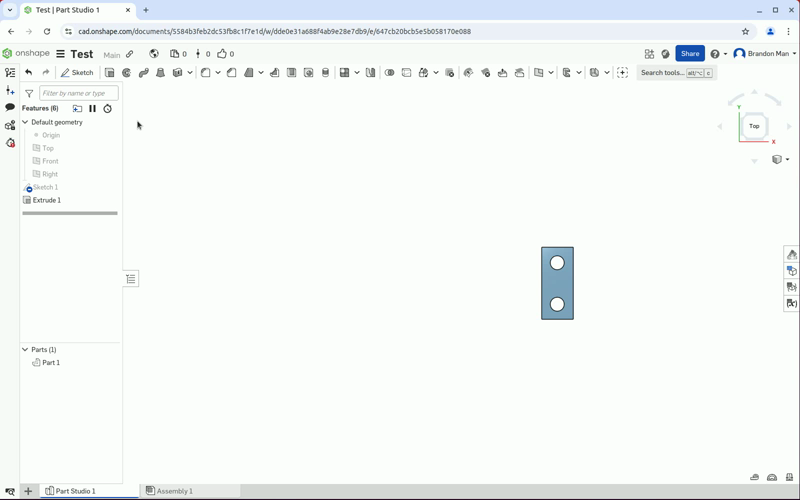
key(shift+h)
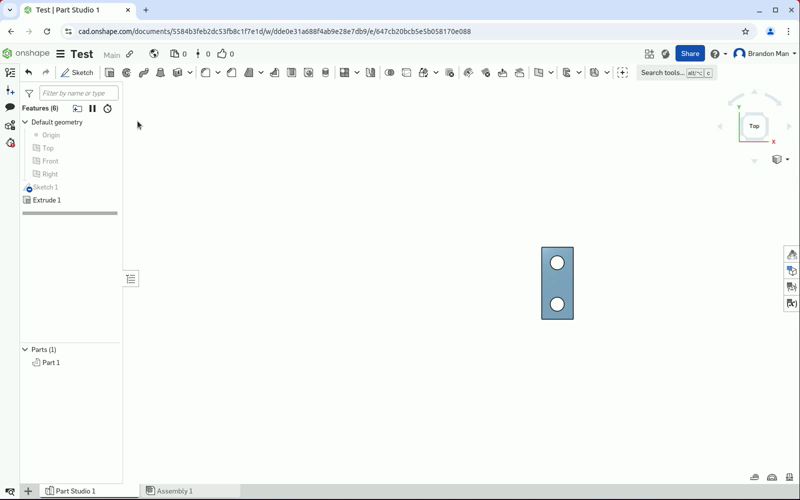
key(shift+h)
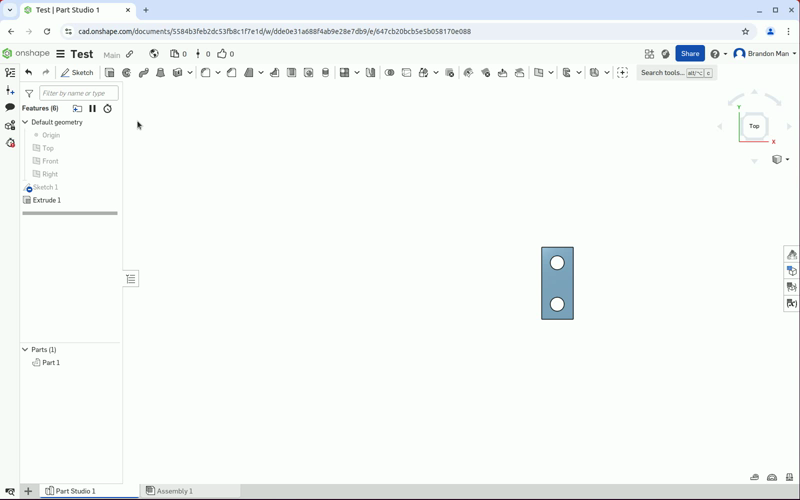
mouse_move(73, 189)
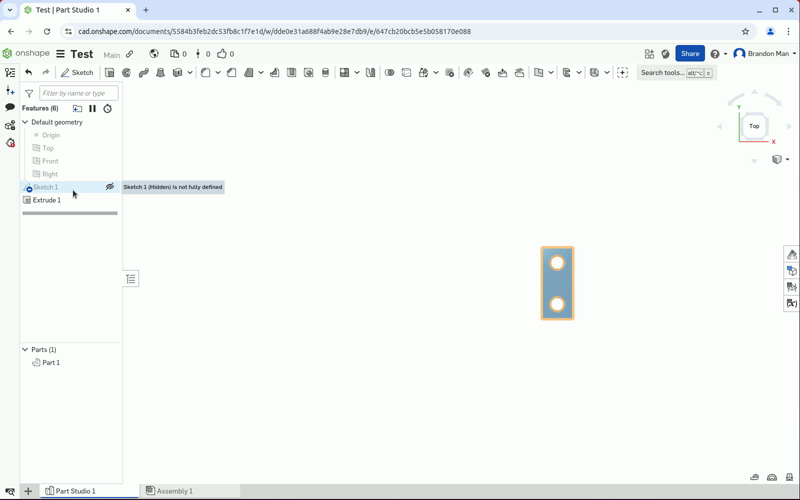
click(73, 189)
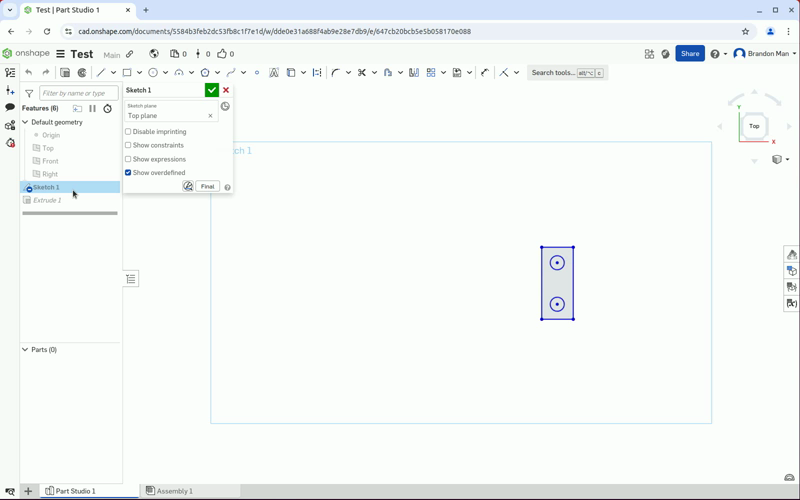
mouse_move(229, 92)
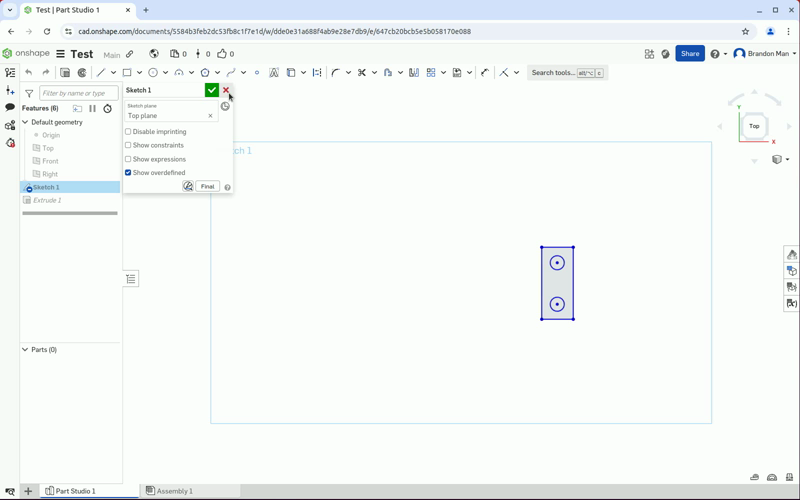
click(229, 92)
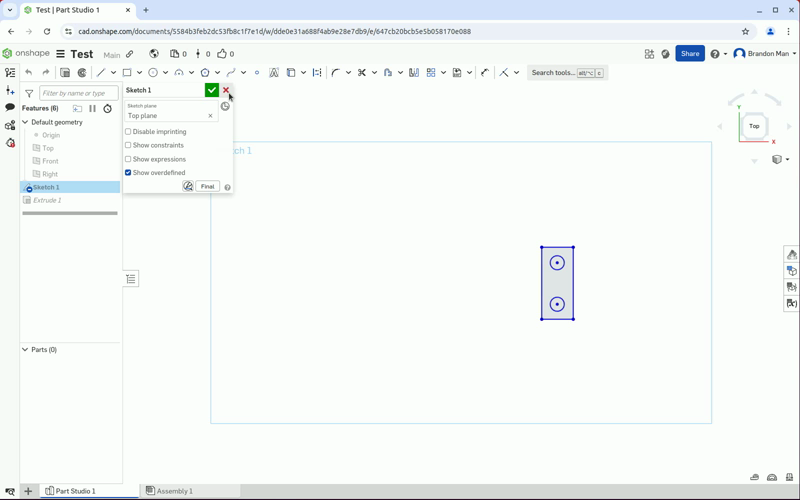
key(shift+s)
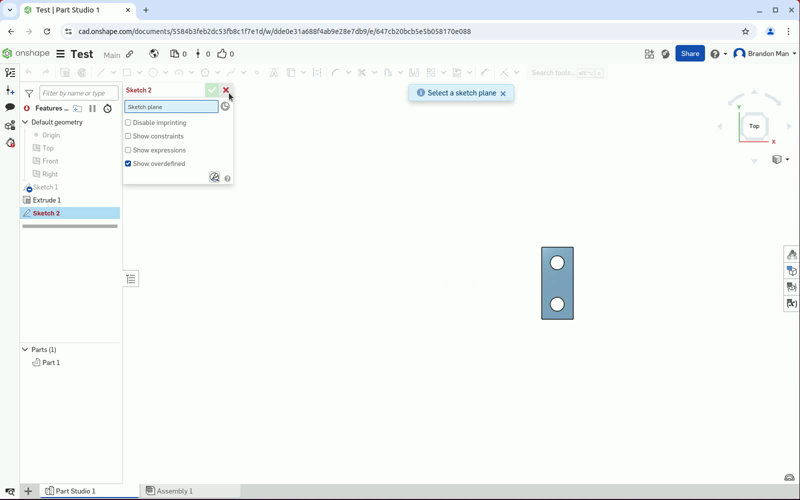
mouse_move(73, 150)
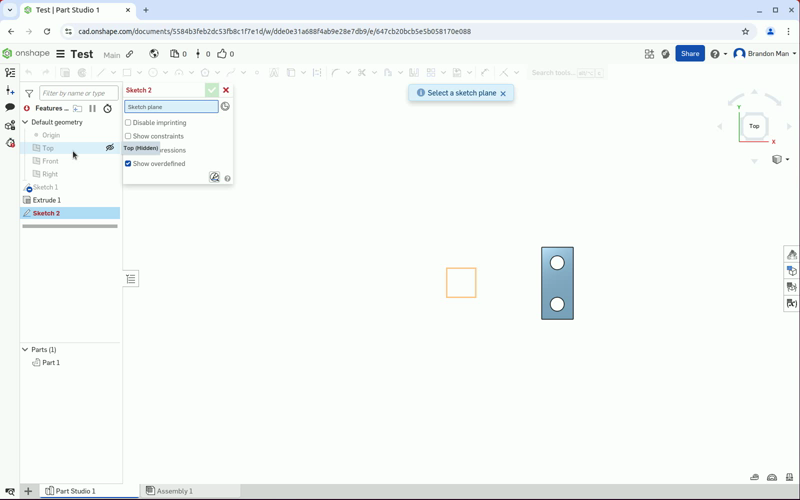
click(73, 150)
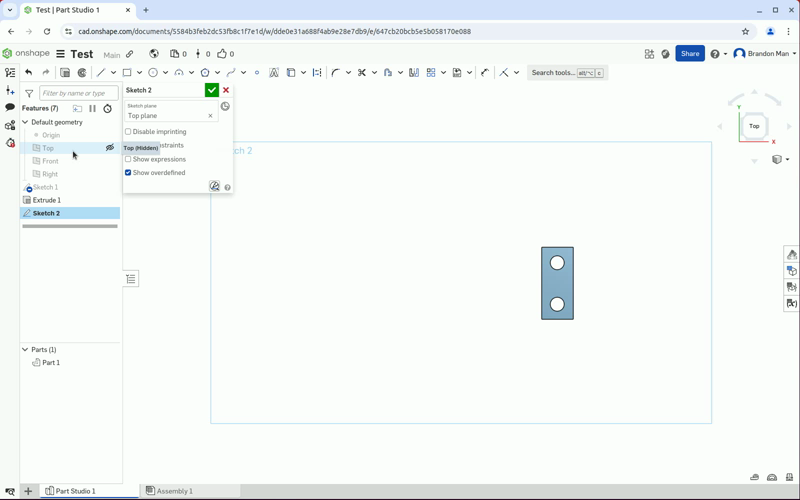
mouse_move(73, 352)
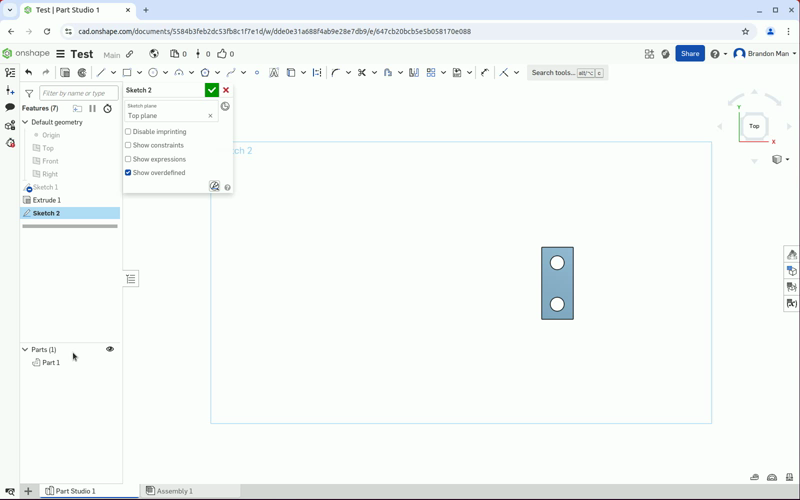
key(y)
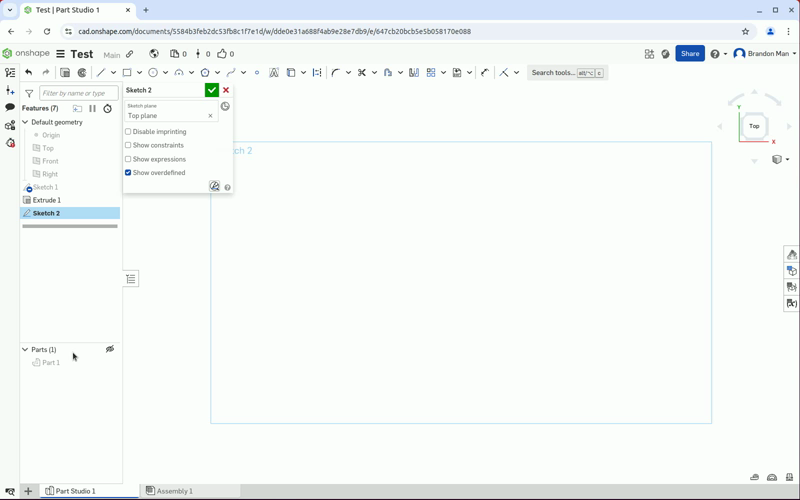
key(l)
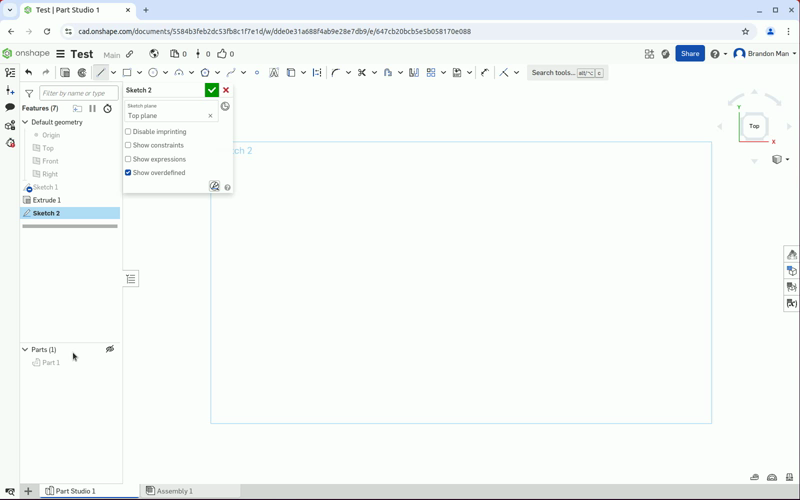
key_down(shift)
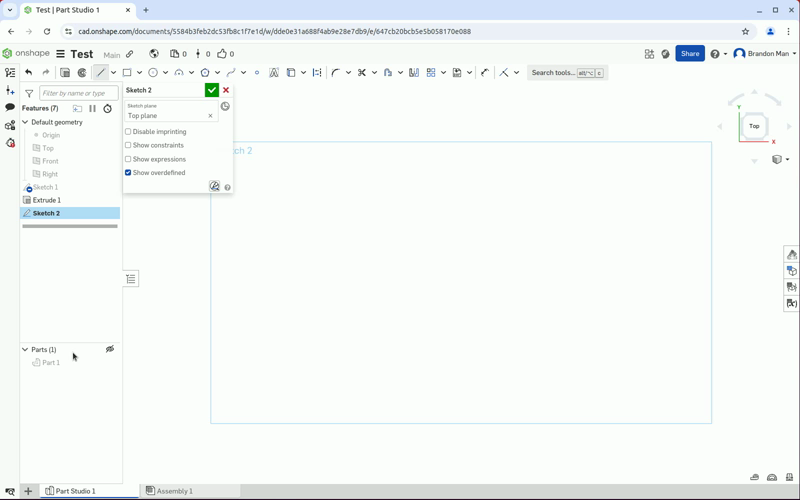
mouse_move(444, 319)
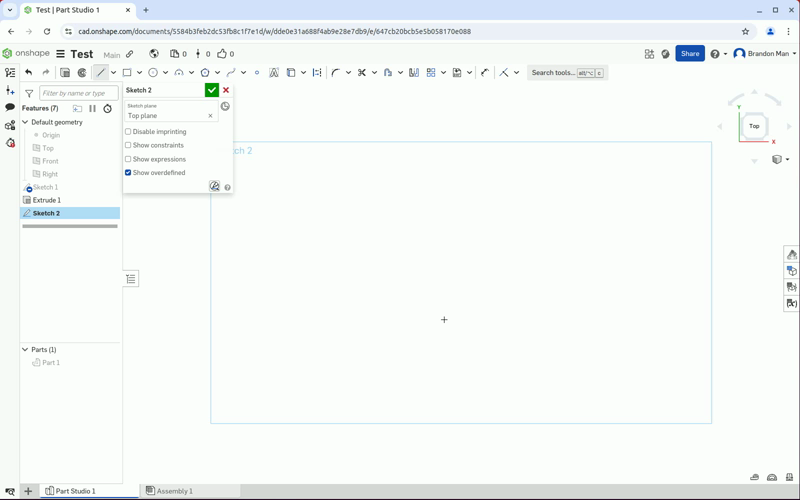
click(444, 319)
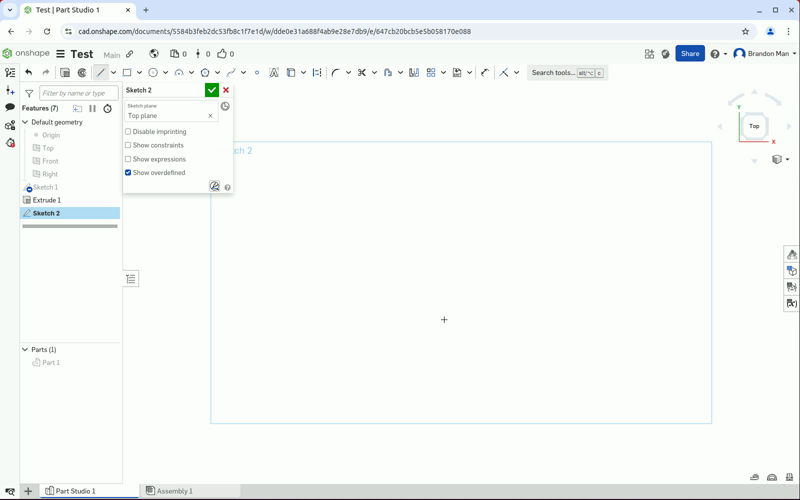
key_up(shift)
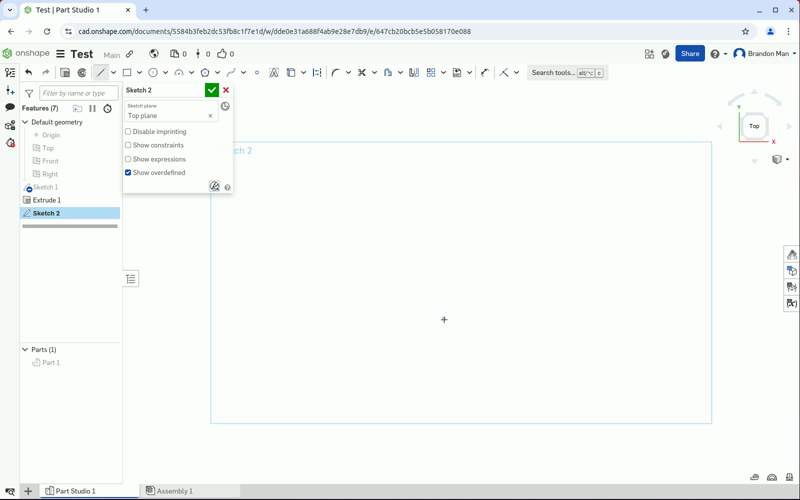
key_down(shift)
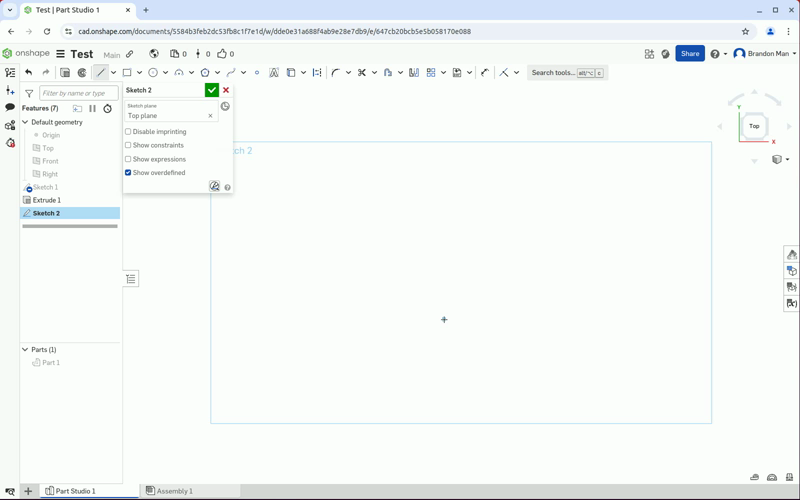
mouse_move(474, 319)
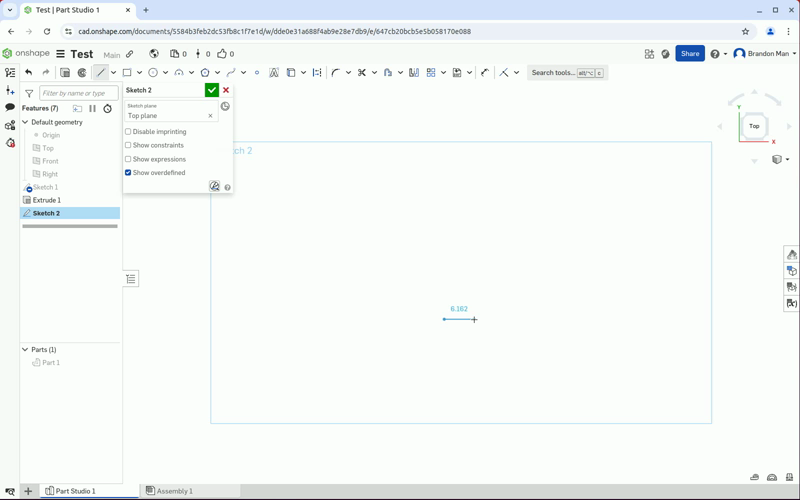
mouse_move(476, 319)
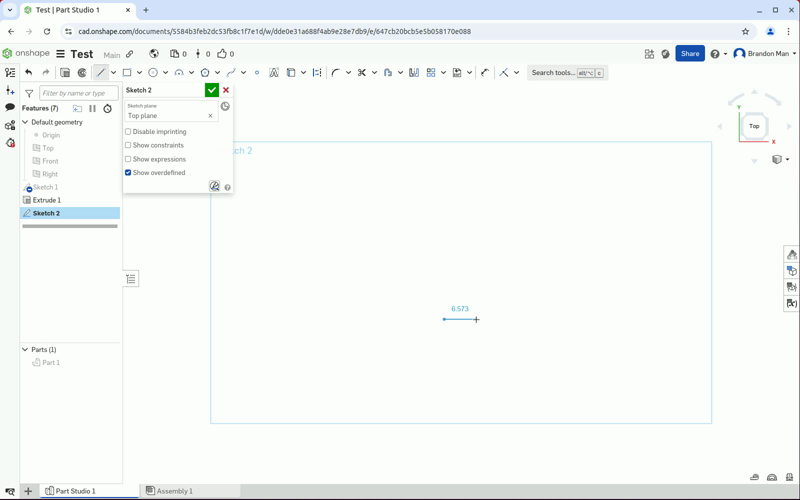
click(476, 319)
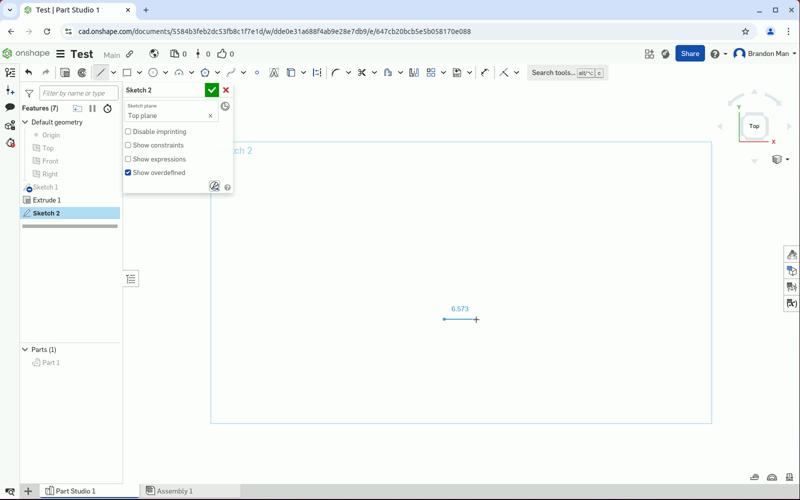
key_up(shift)
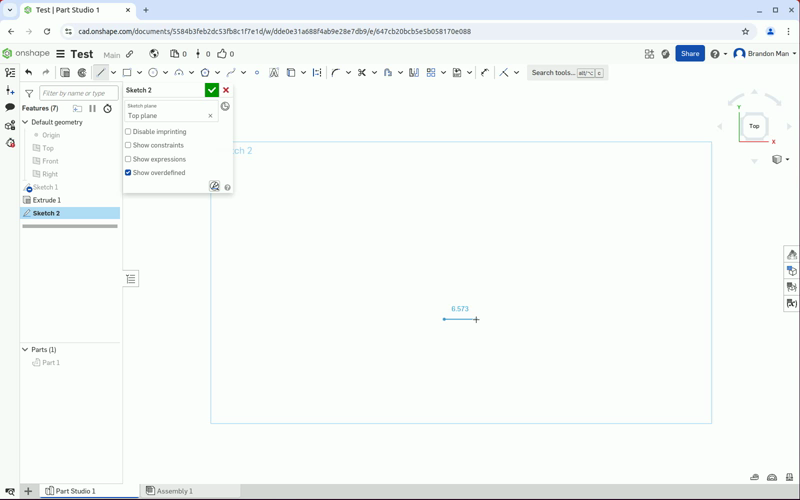
key_down(shift)
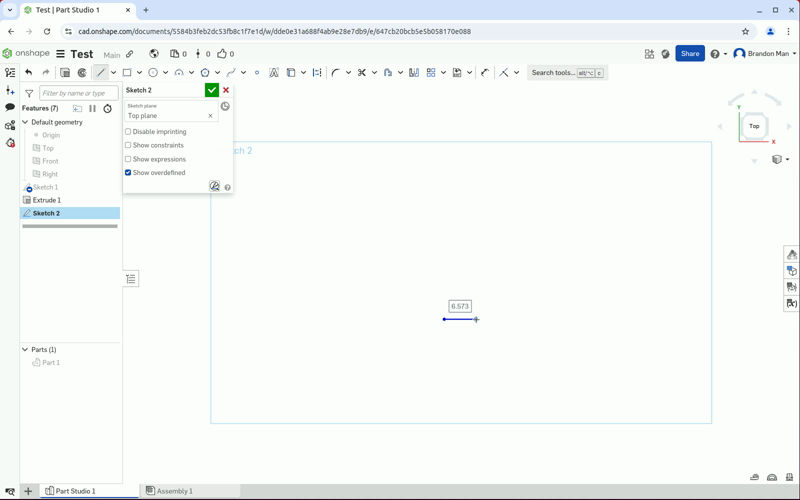
mouse_move(476, 247)
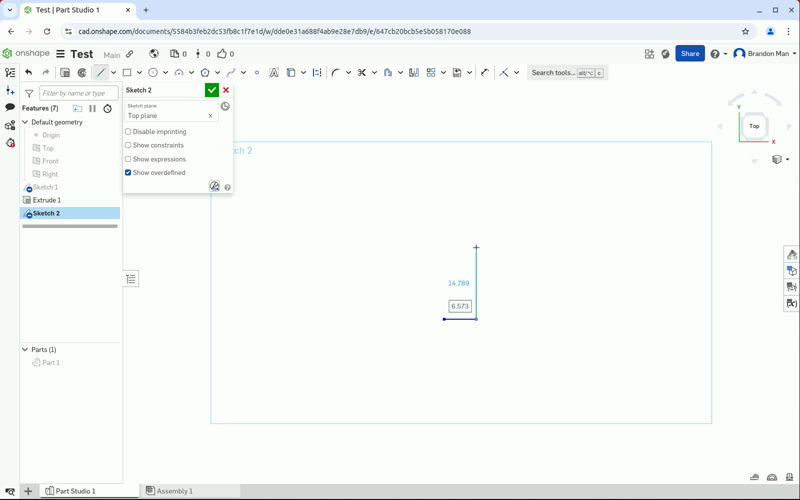
click(476, 247)
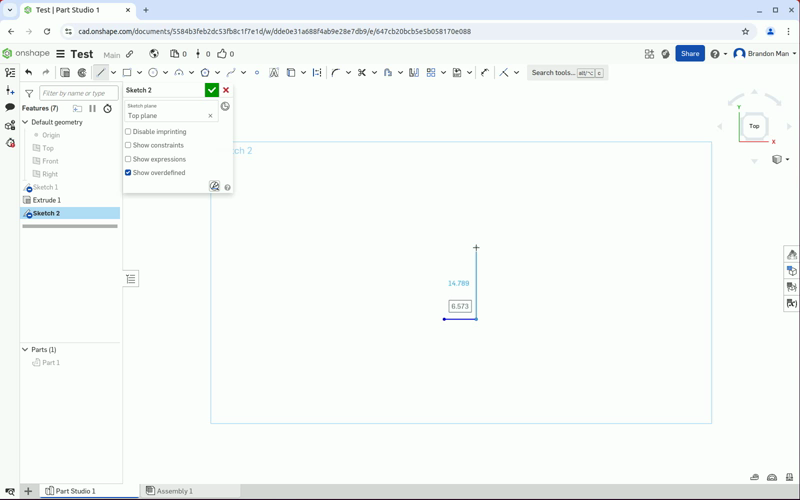
key_up(shift)
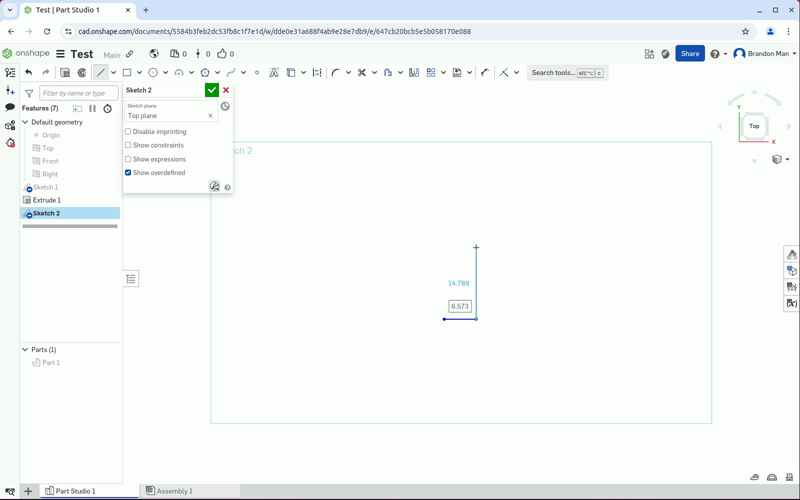
key_down(shift)
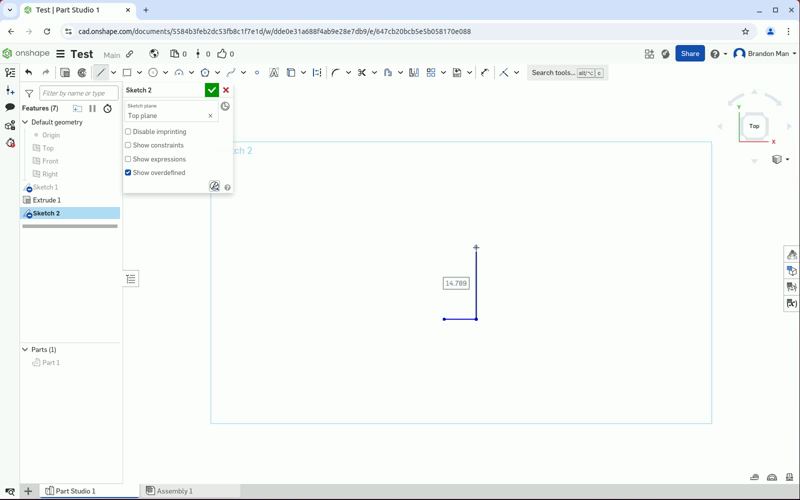
mouse_move(506, 247)
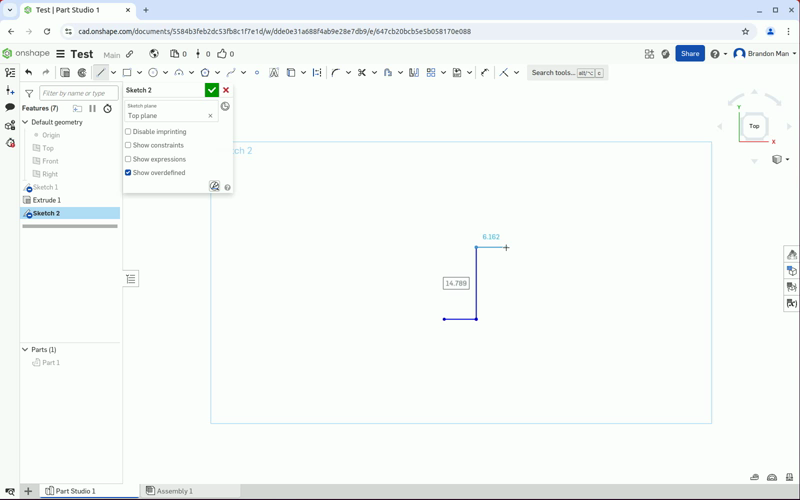
mouse_move(444, 247)
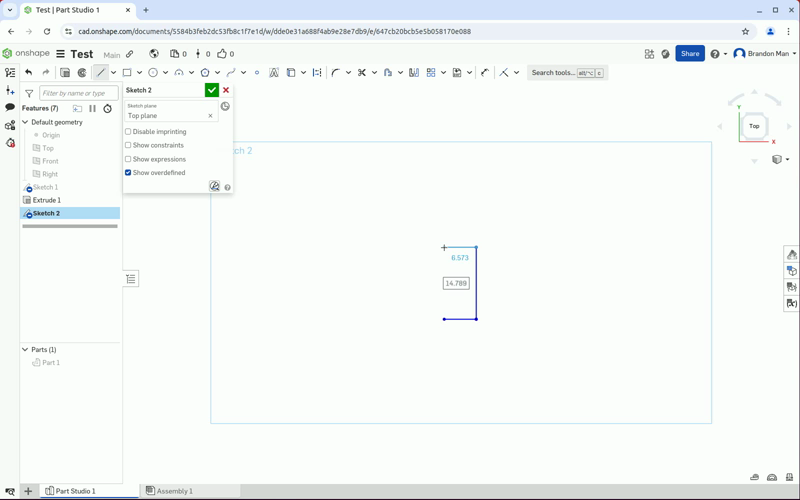
click(444, 247)
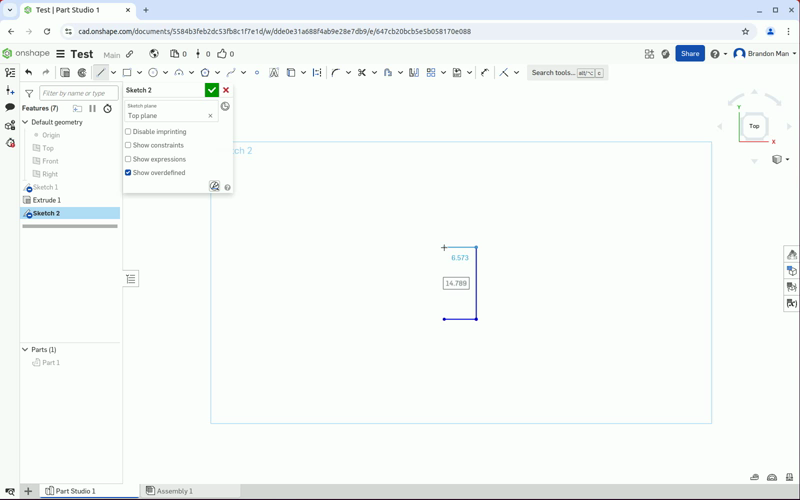
key_up(shift)
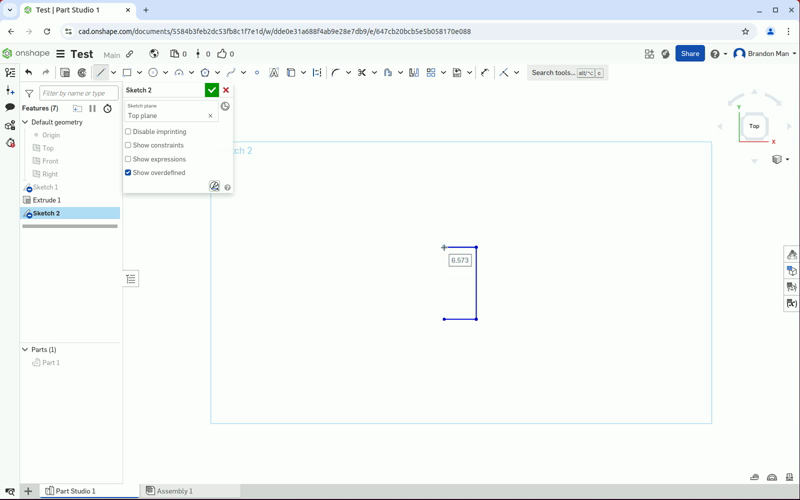
key_down(shift)
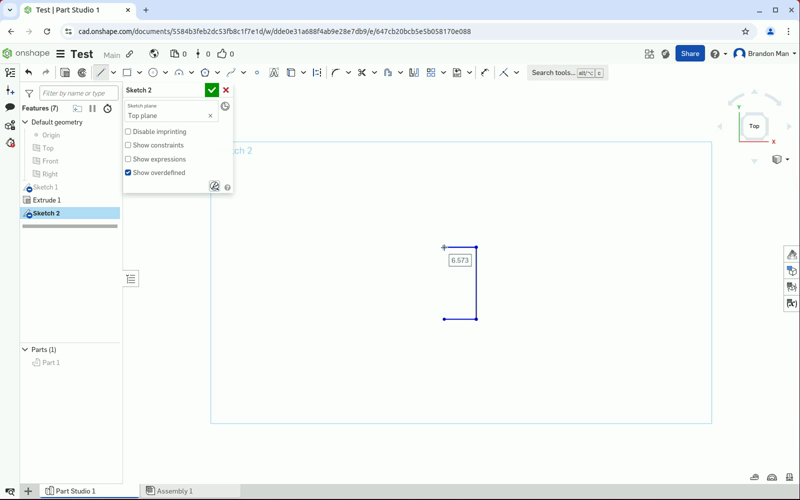
mouse_move(444, 319)
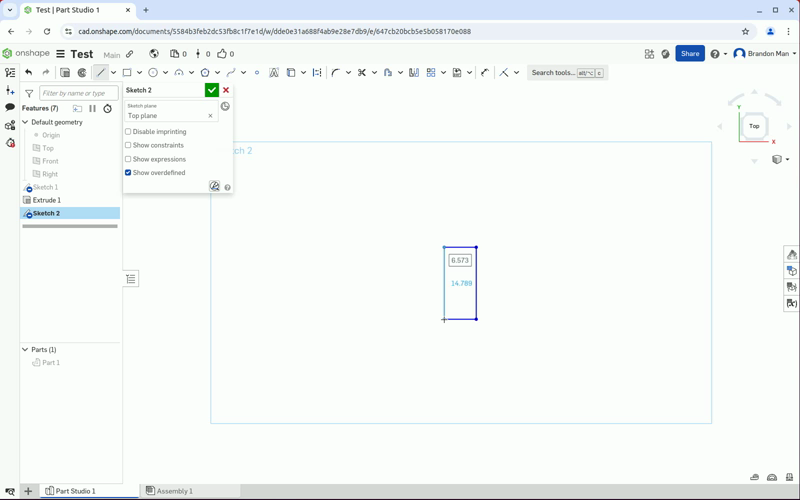
key_up(shift)
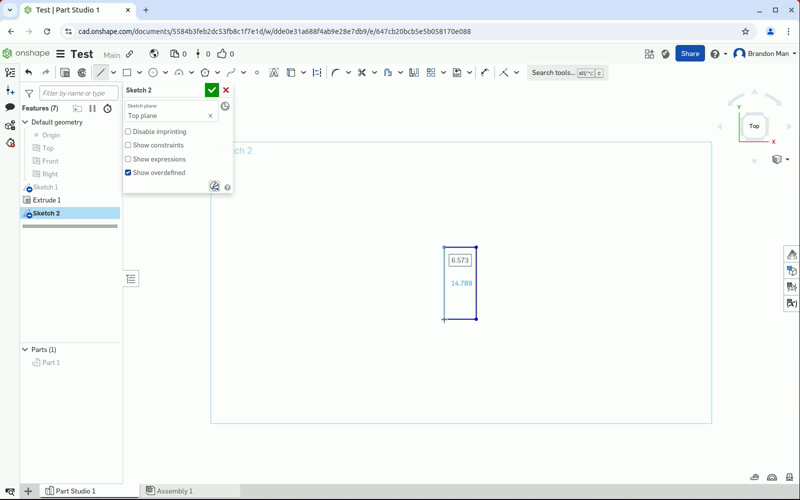
click(444, 319)
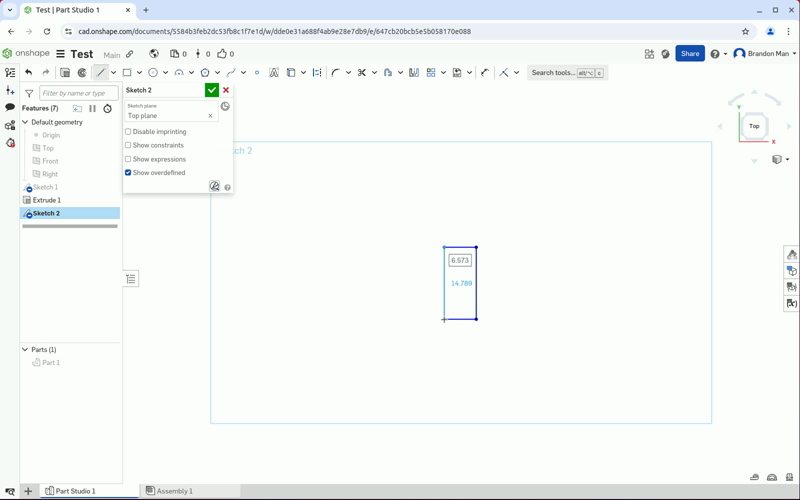
key(esc)
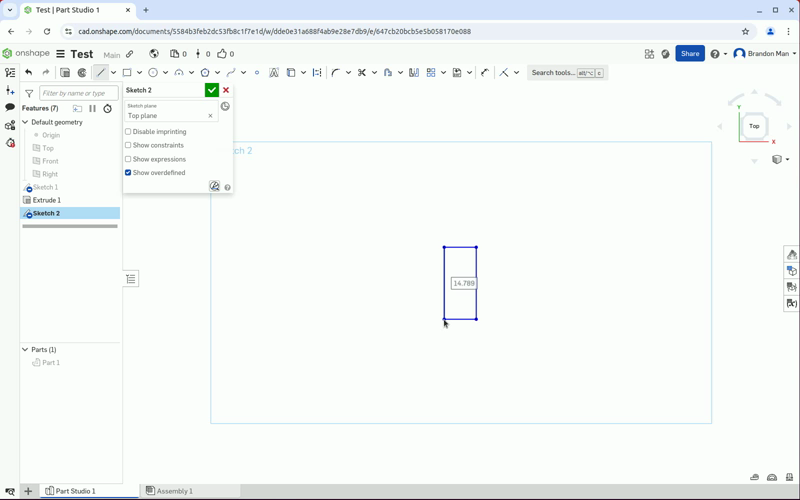
key(c)
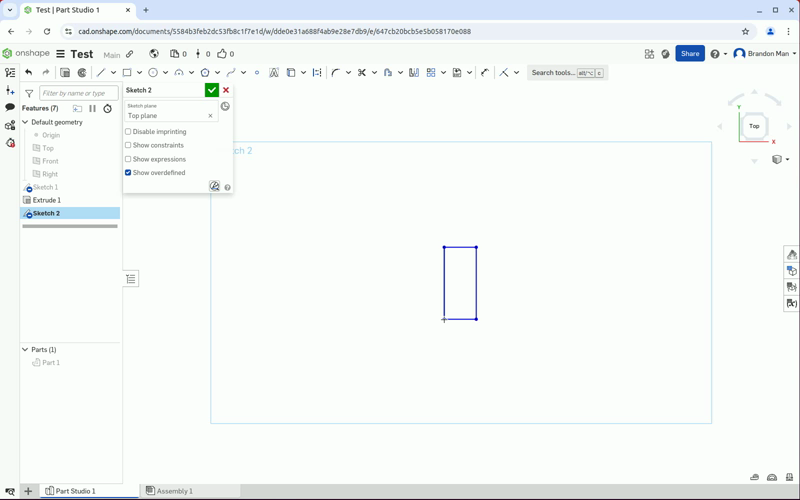
key_down(shift)
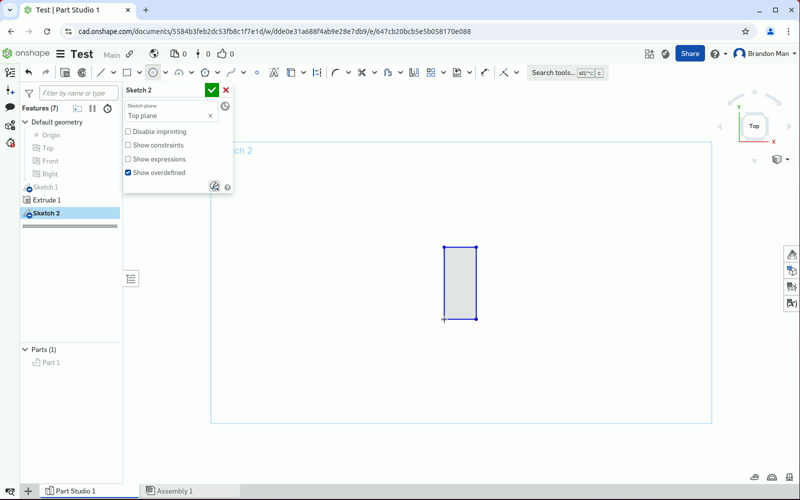
mouse_move(460, 304)
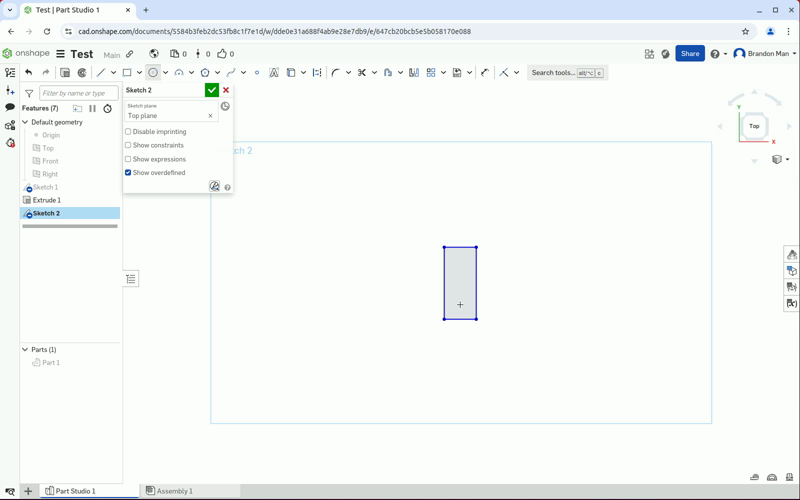
click(460, 304)
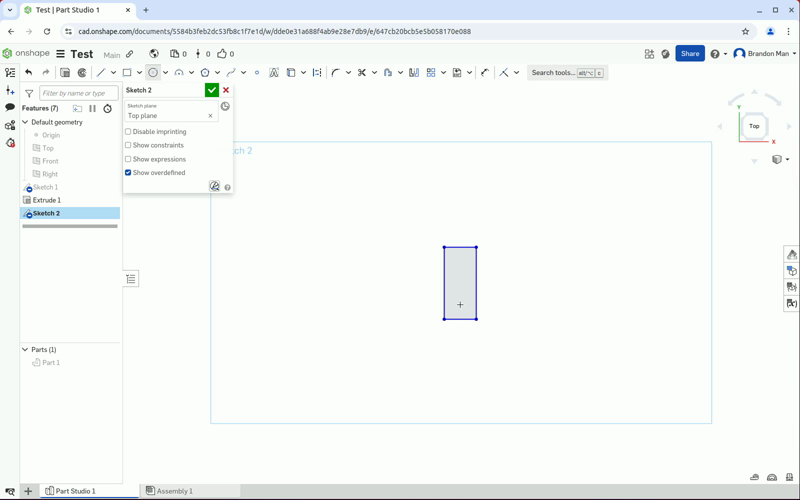
key_up(shift)
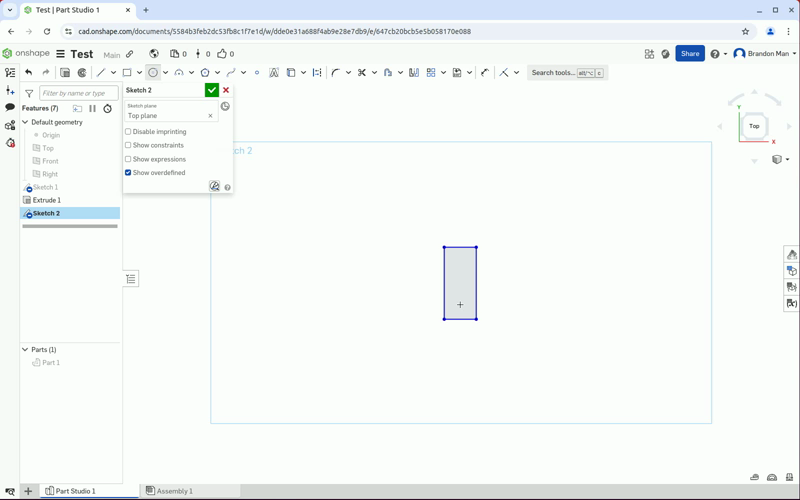
mouse_move(467, 304)
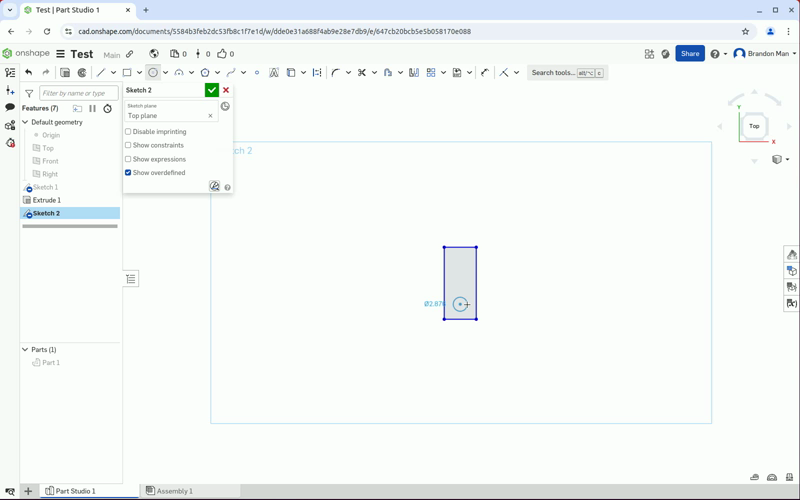
click(467, 304)
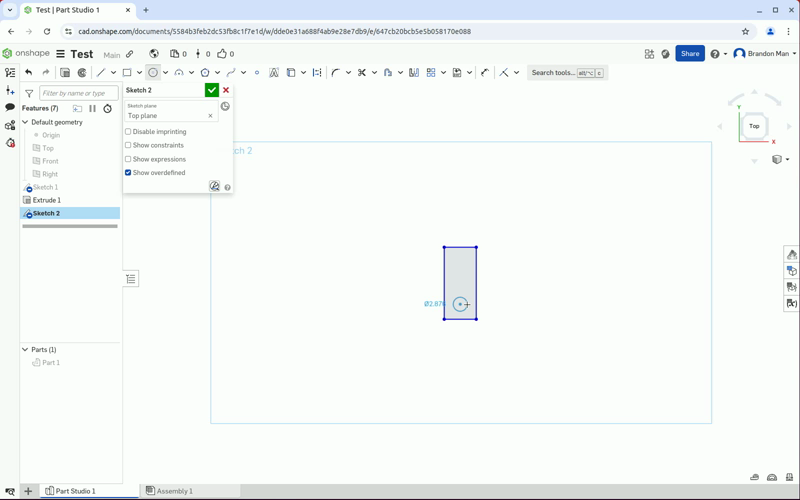
key(esc)
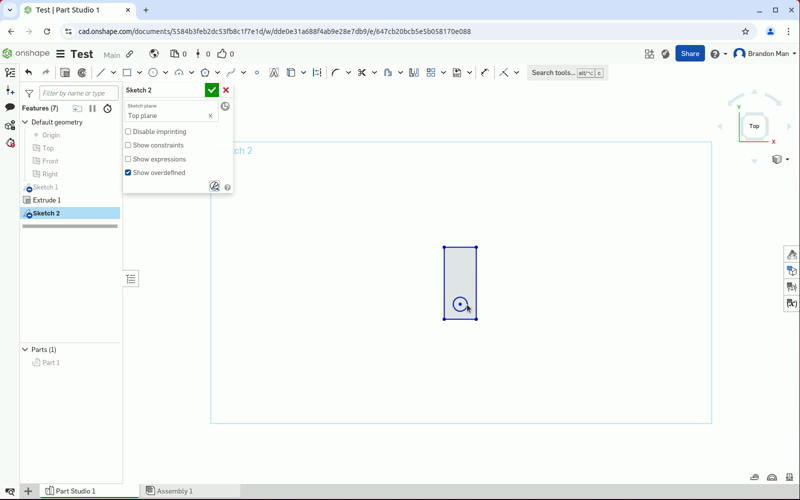
key(c)
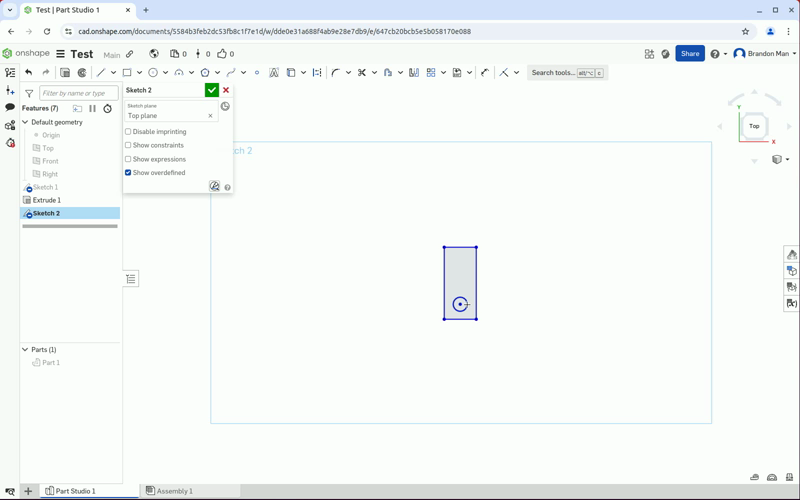
key_down(shift)
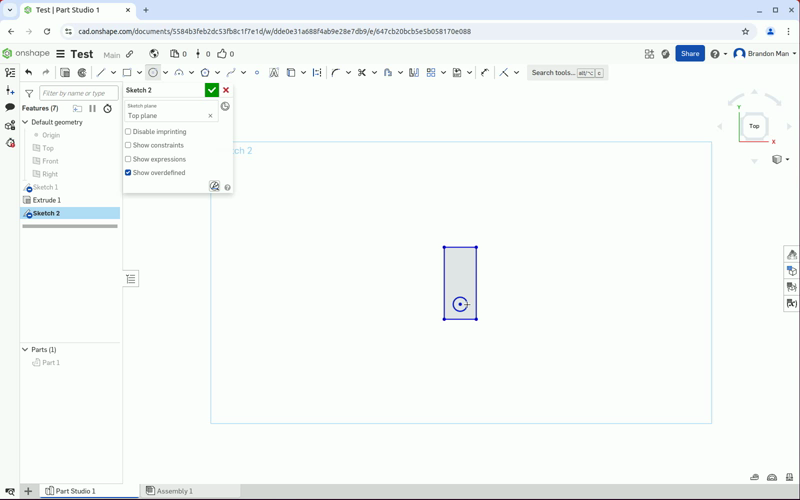
mouse_move(460, 262)
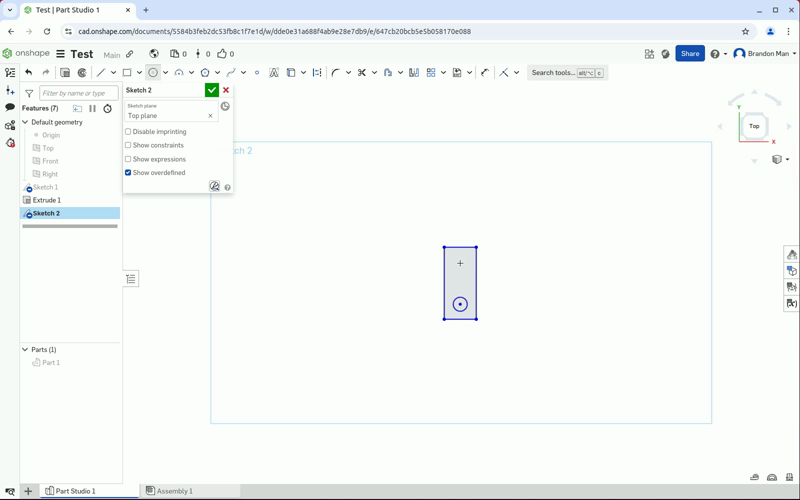
click(460, 262)
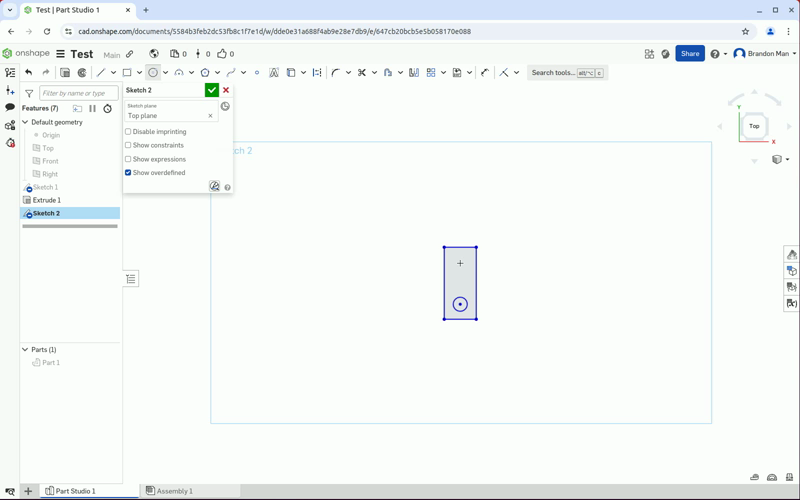
key_up(shift)
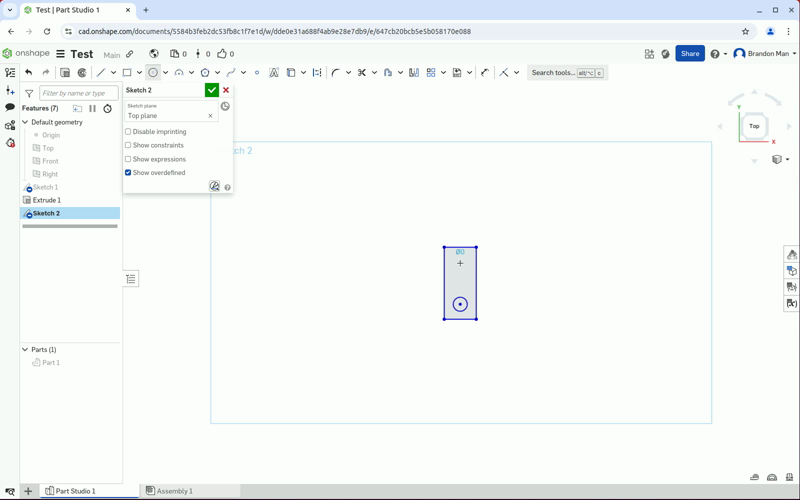
mouse_move(467, 262)
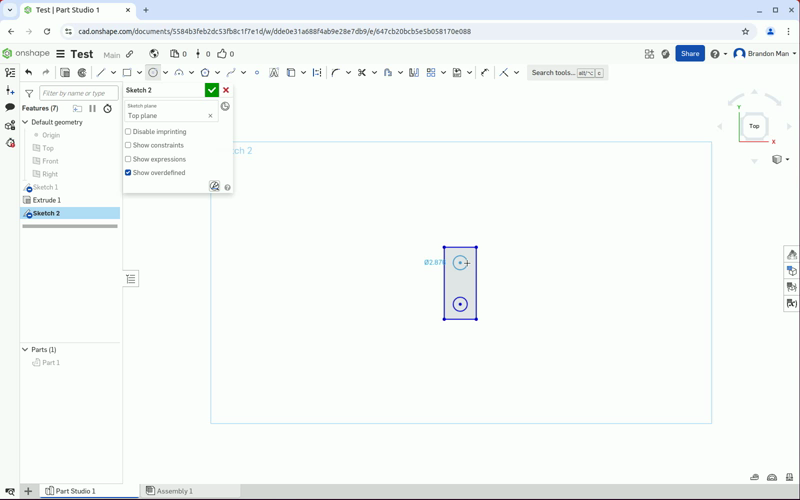
click(467, 262)
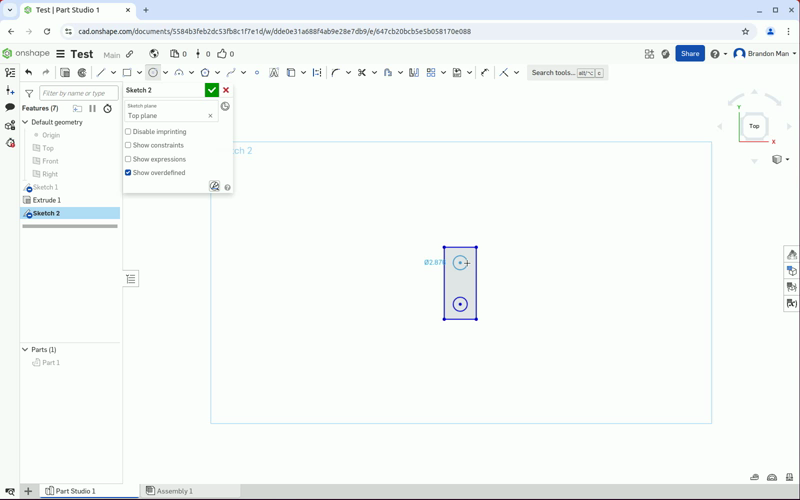
key(esc)
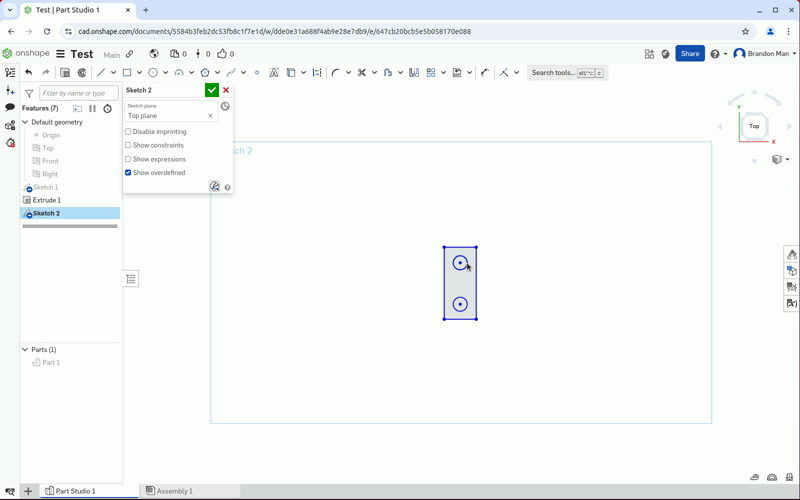
mouse_move(468, 317)
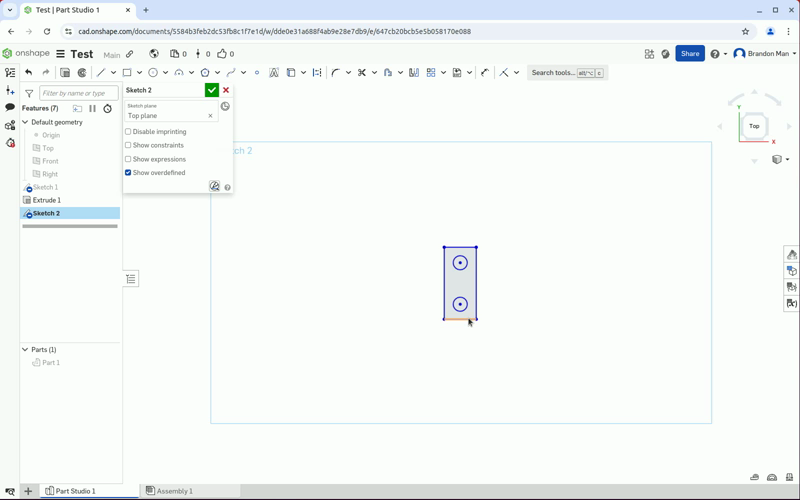
click(468, 317)
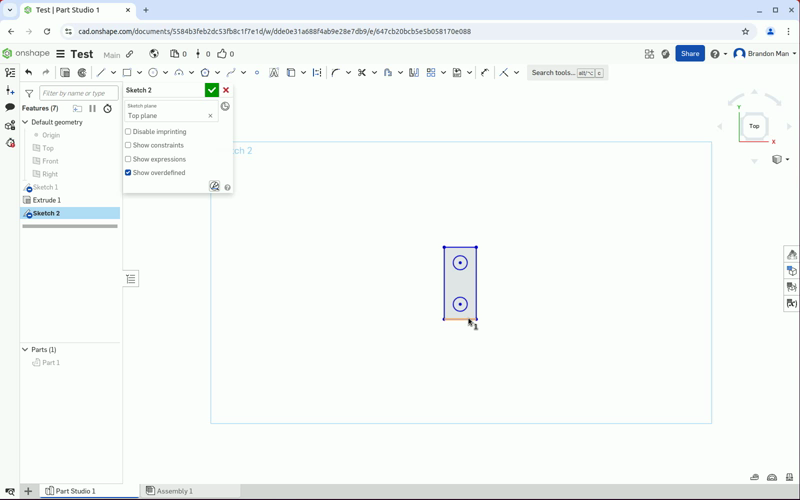
mouse_move(73, 352)
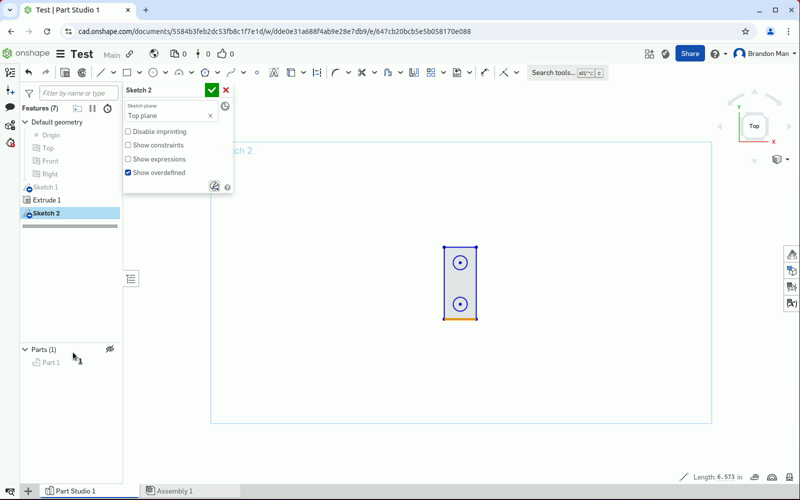
key(shift+y)
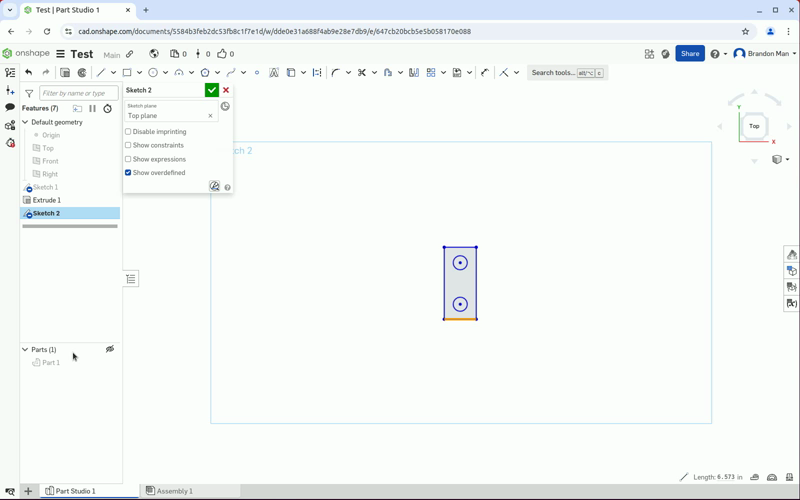
key(shift+e)
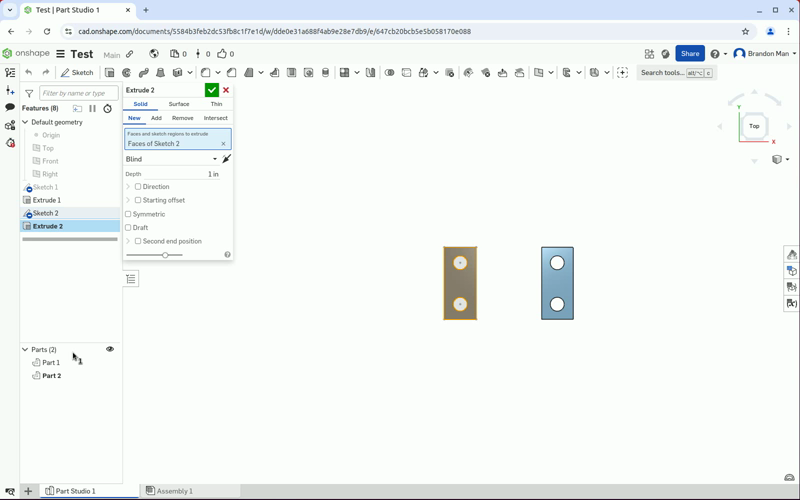
mouse_move(143, 106)
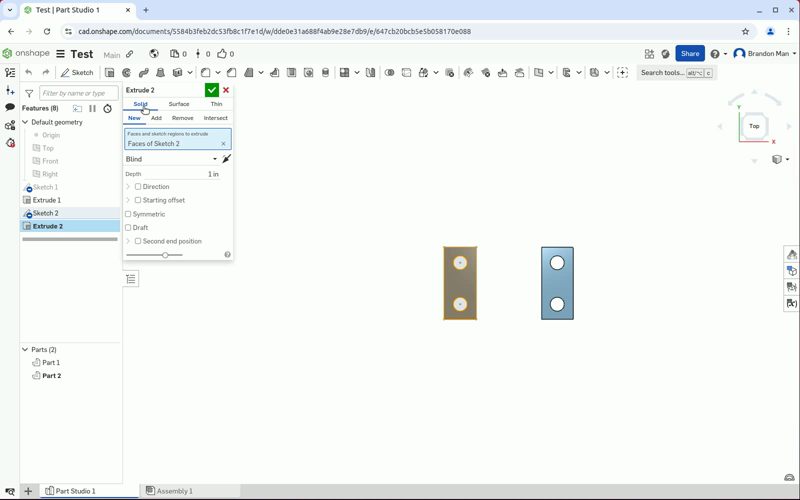
click(143, 106)
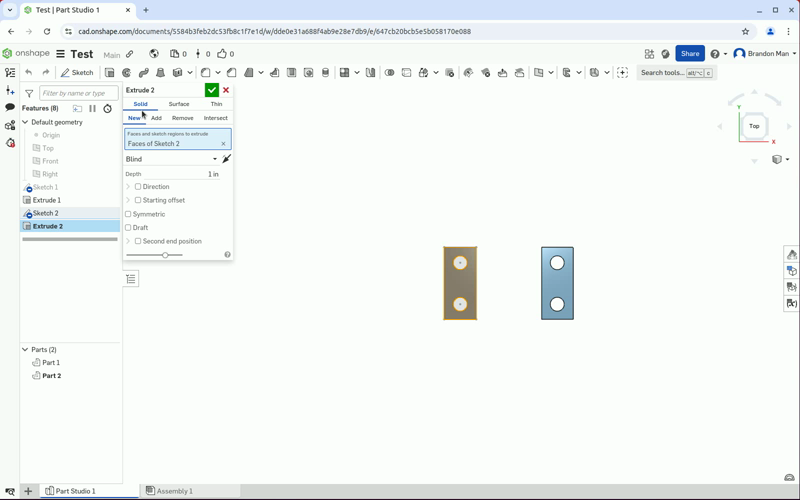
mouse_move(137, 120)
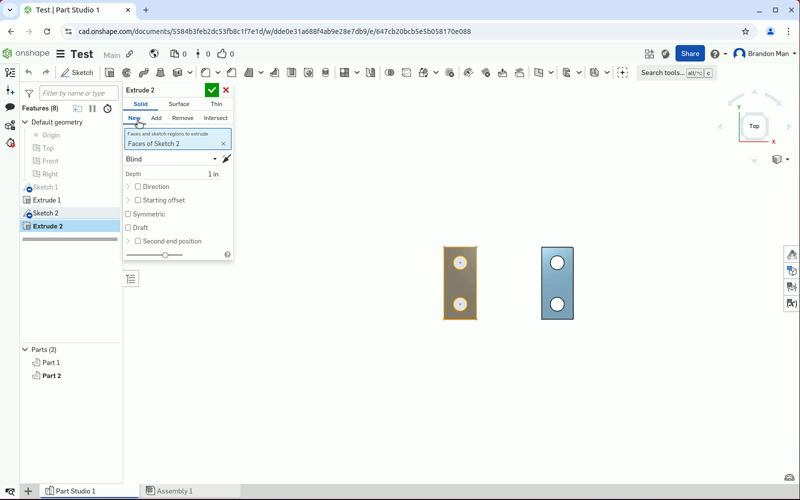
click(137, 120)
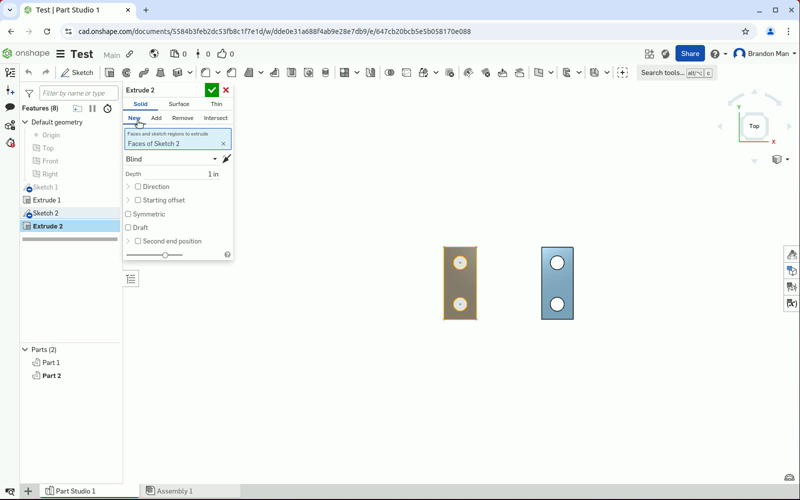
key(tab, 4)
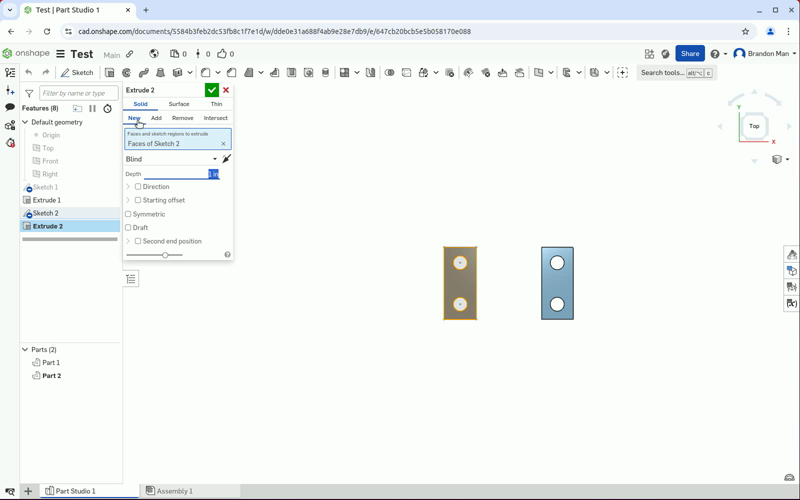
text(1.204)
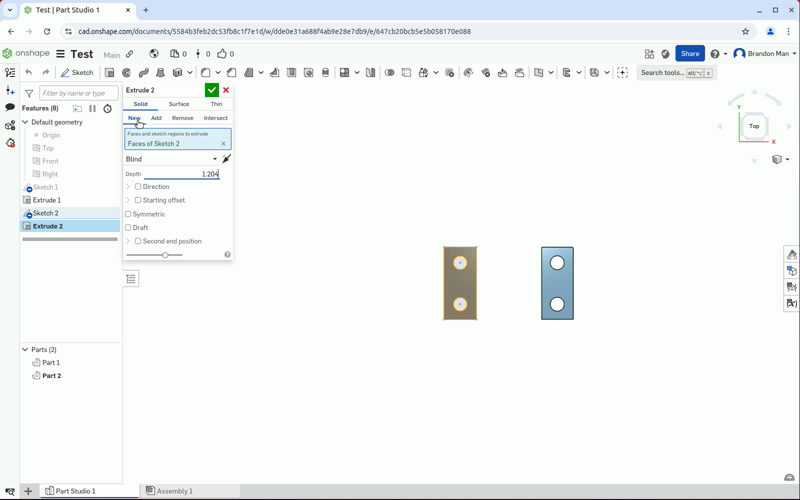
key(enter)
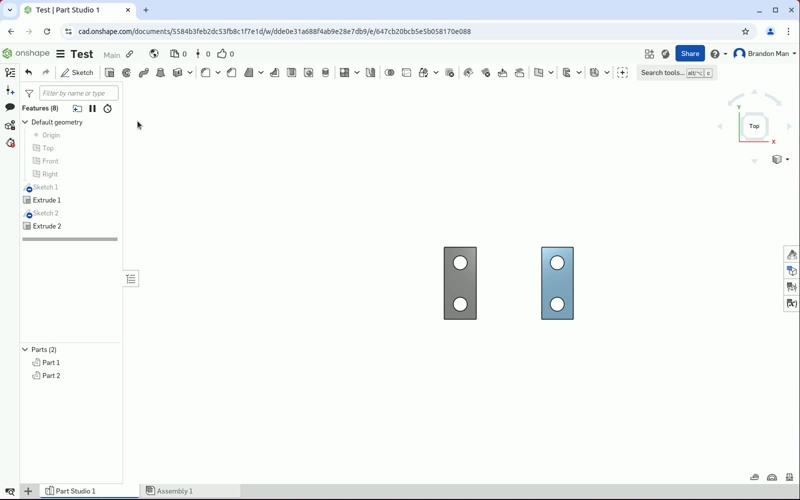
key(shift+h)
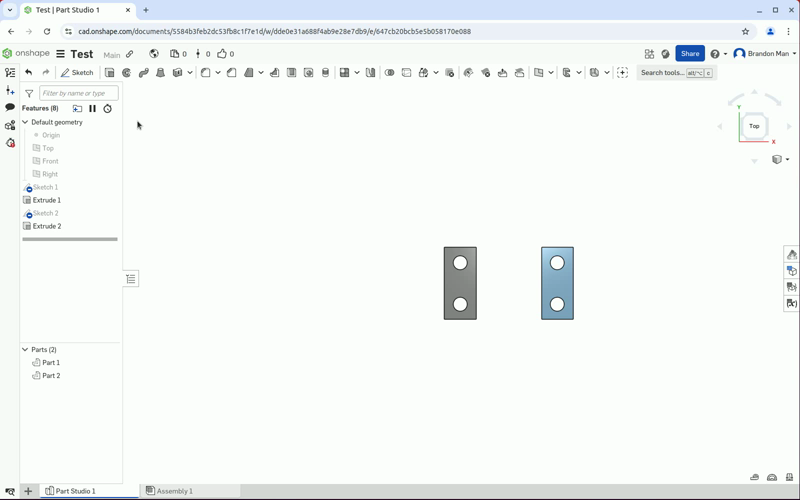
key(shift+h)
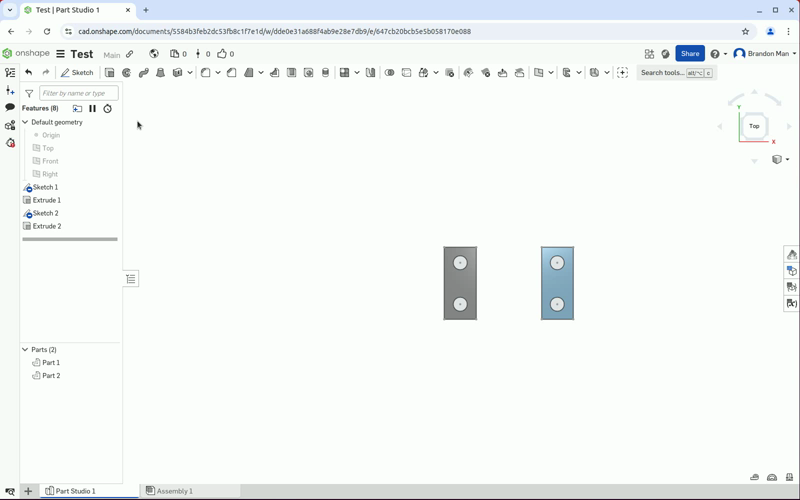
key(shift+7)
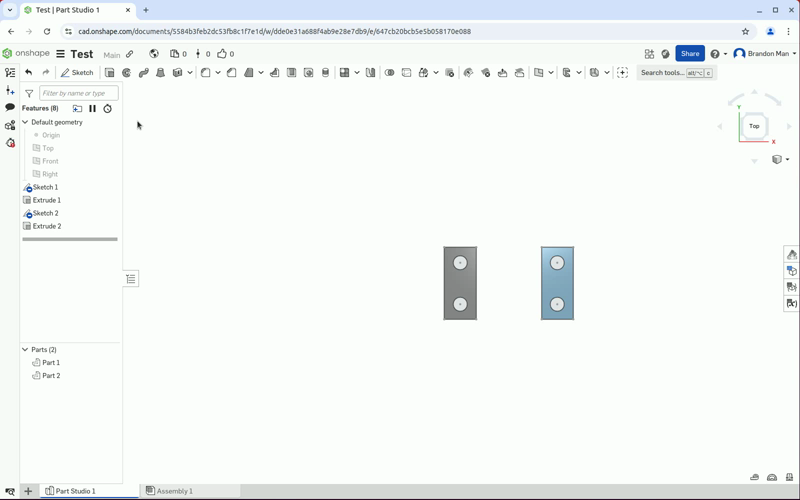
key(up, 3)
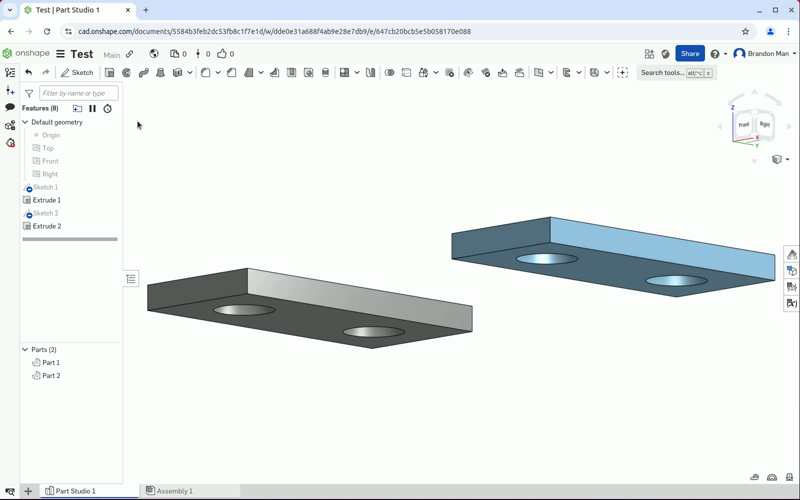
key(left, 3)
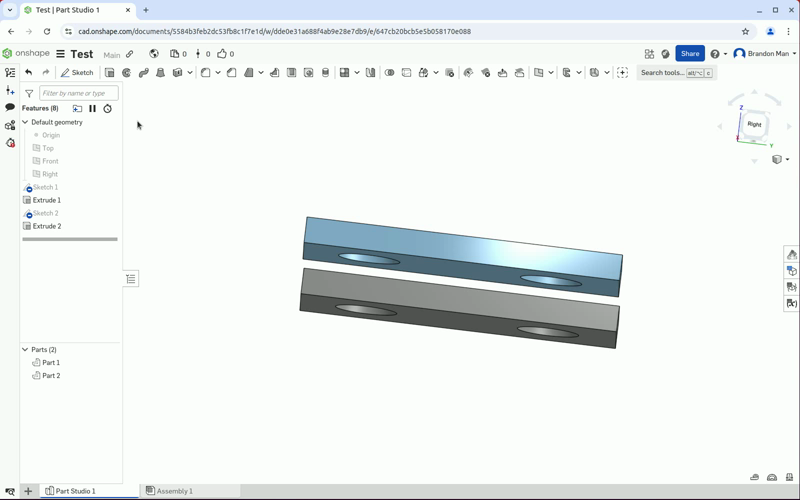
key(right, 3)
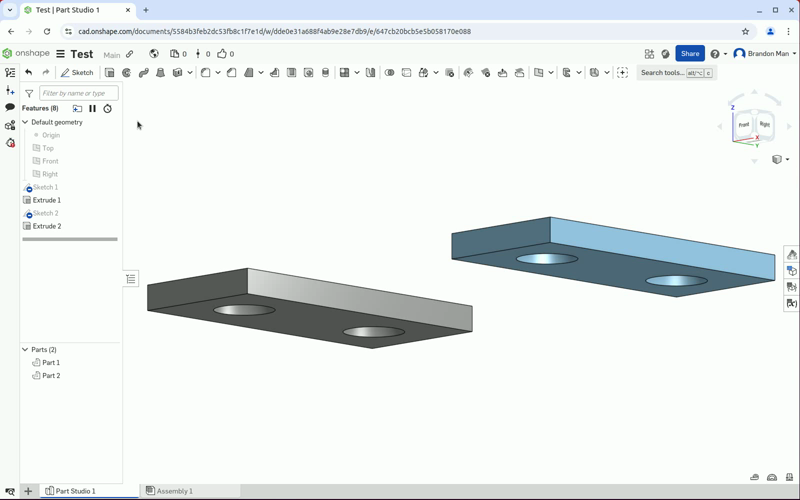
key(down, 3)
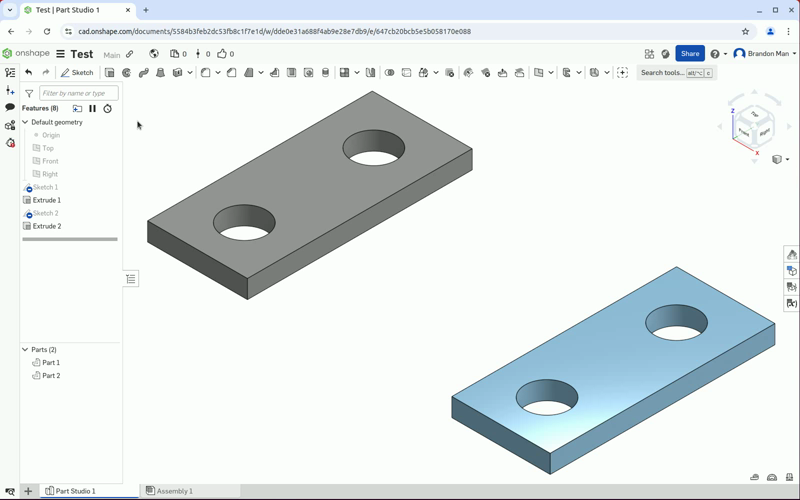
mouse_move(73, 189)
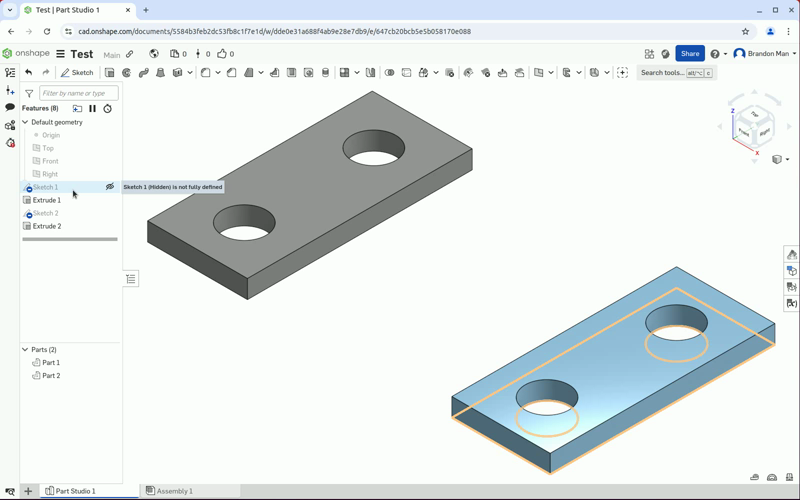
click(73, 189)